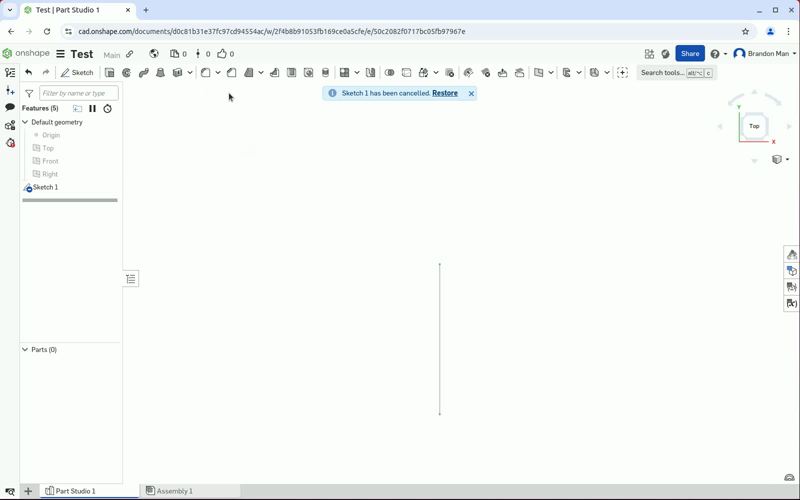
key(shift+h)
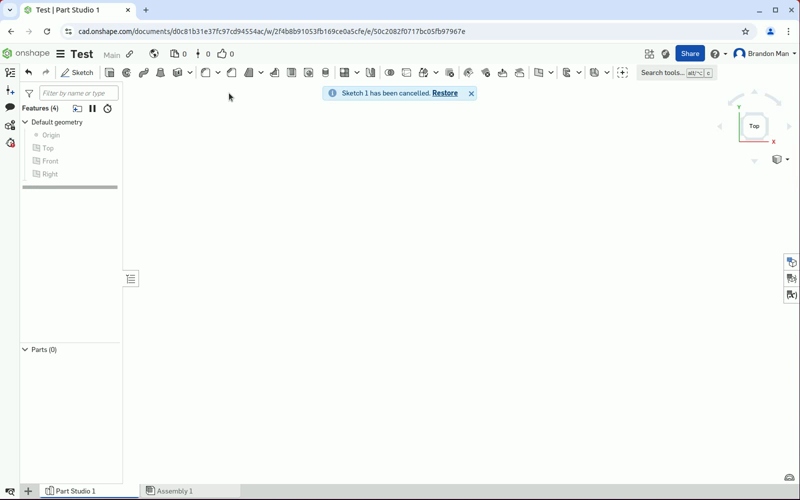
mouse_move(73, 352)
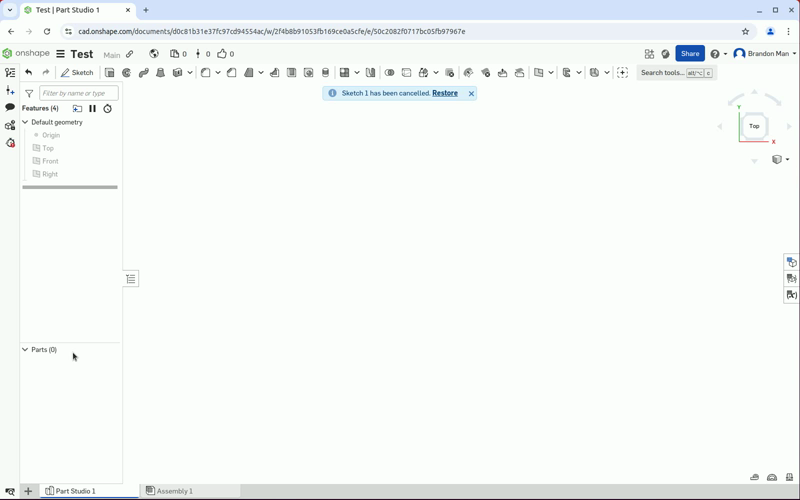
key(y)
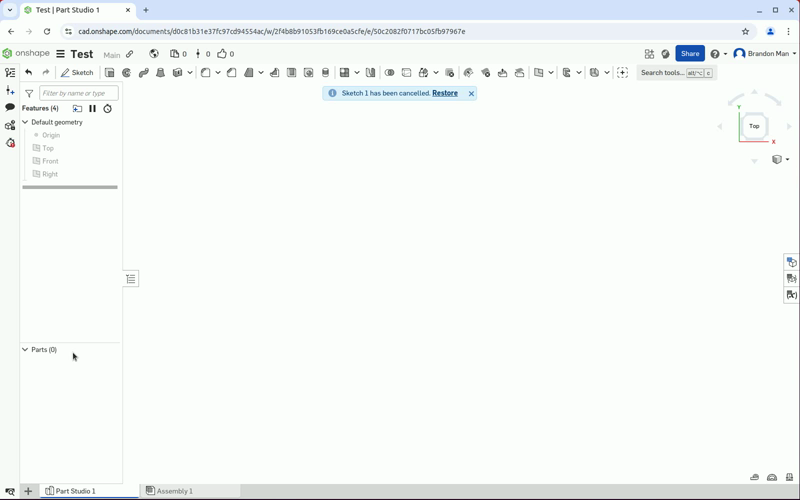
key(shift+p)
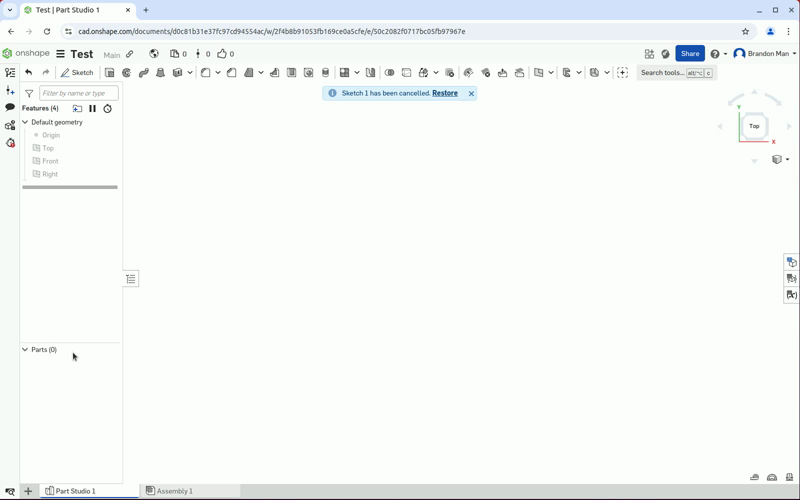
key(space)
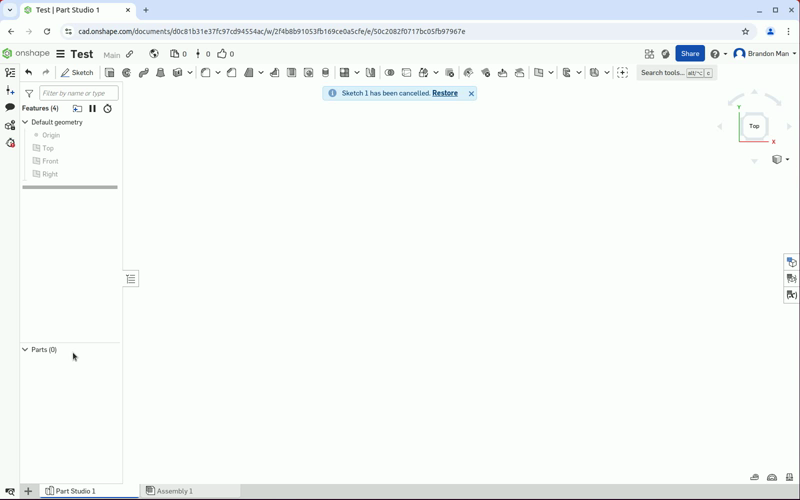
key_down(shift)
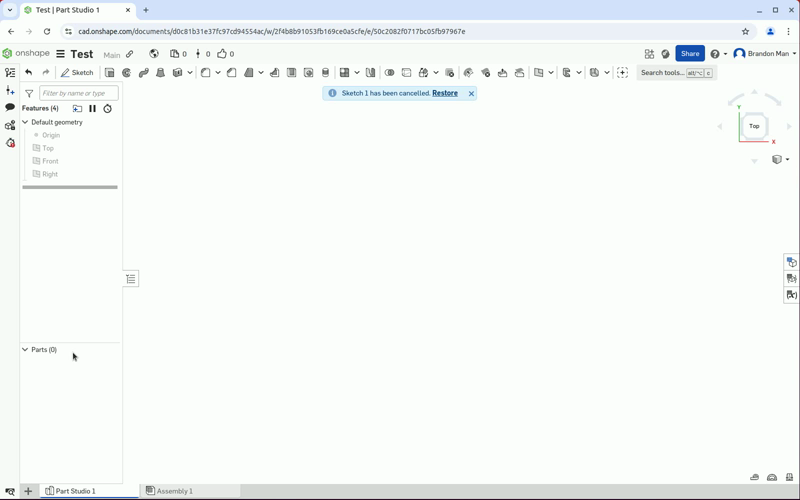
key(up)
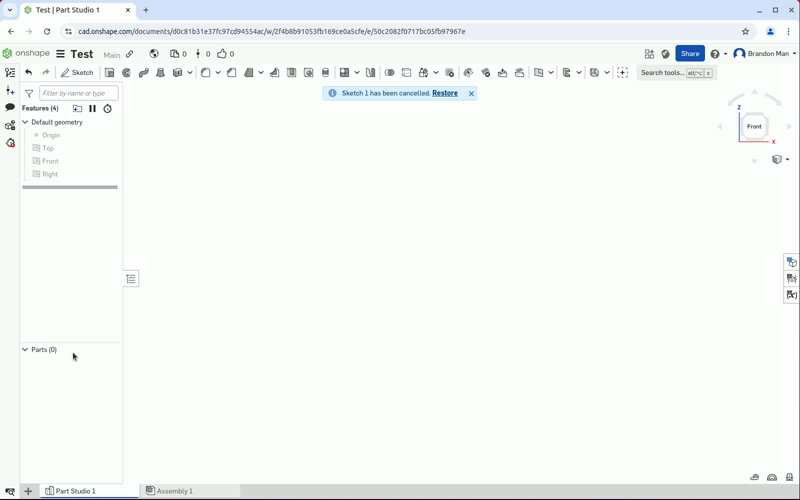
key_up(shift)
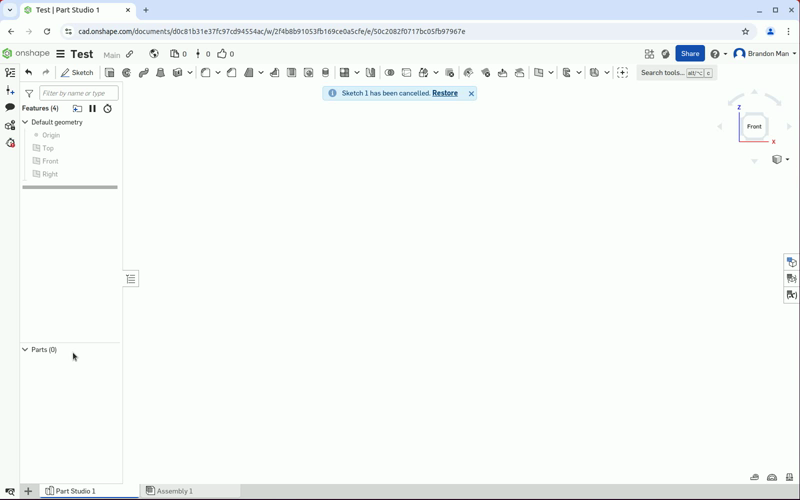
mouse_move(73, 352)
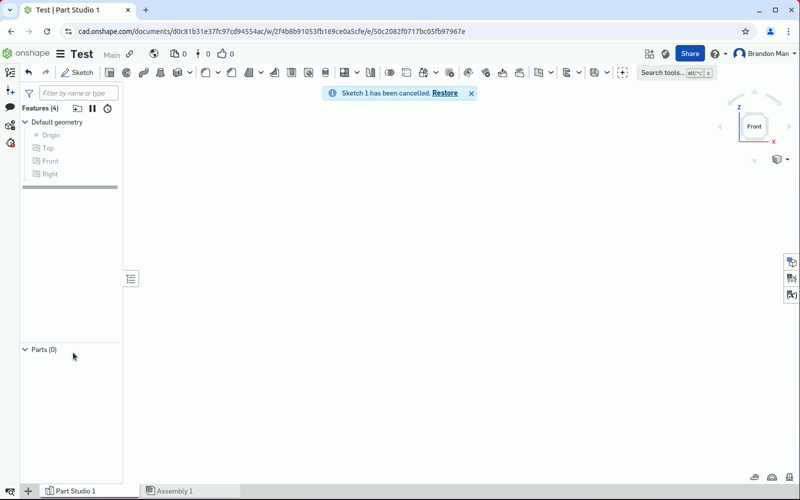
key(shift+y)
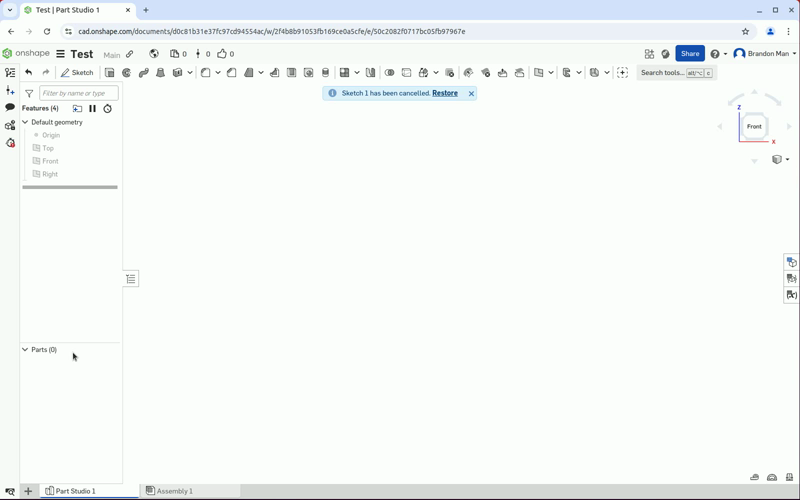
key(shift+s)
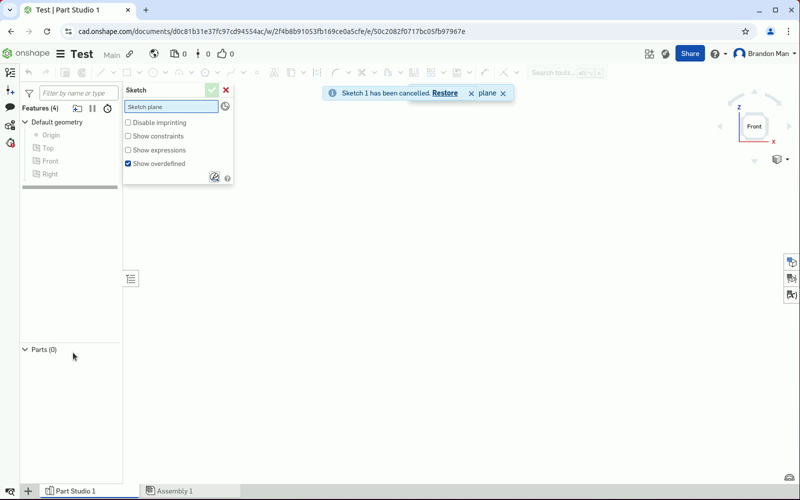
mouse_move(73, 163)
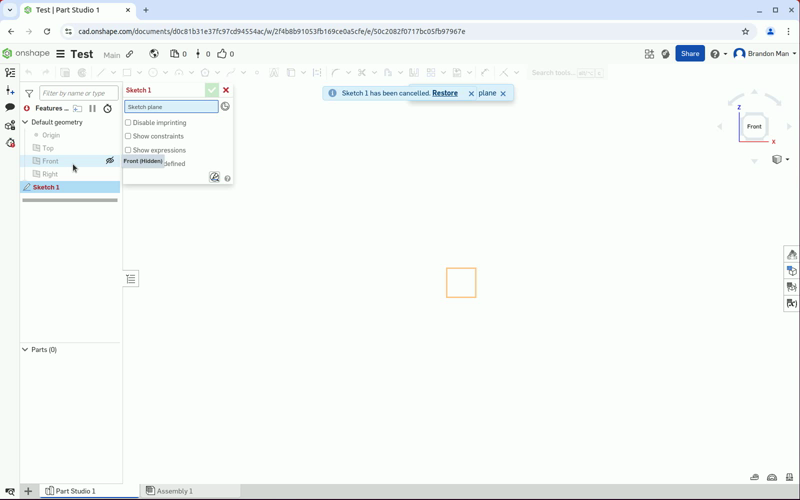
click(73, 163)
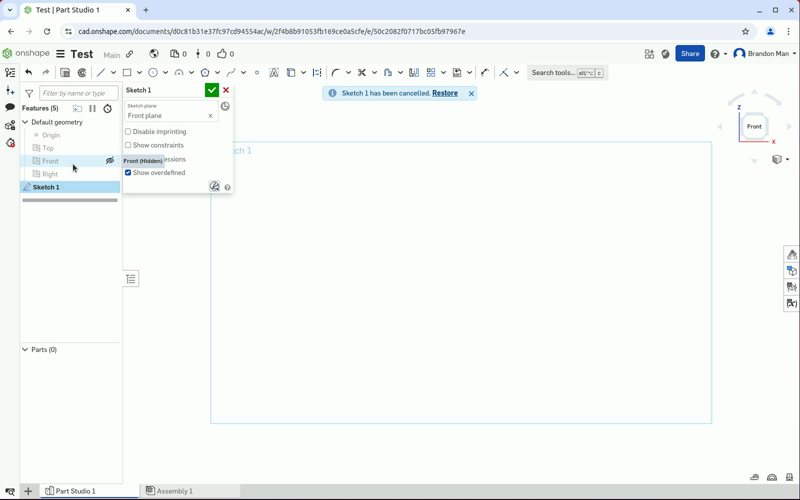
mouse_move(73, 352)
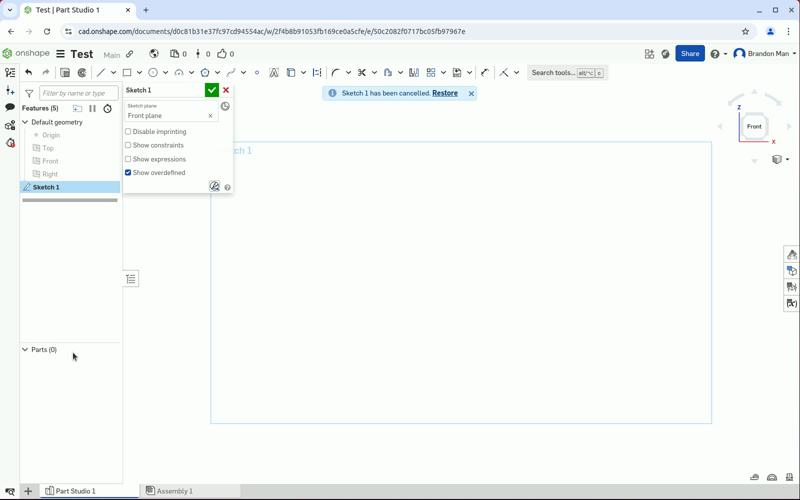
key(y)
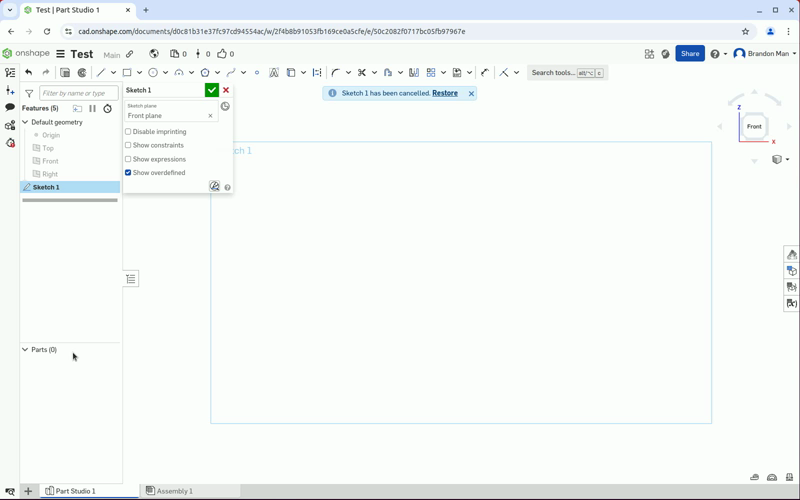
key(l)
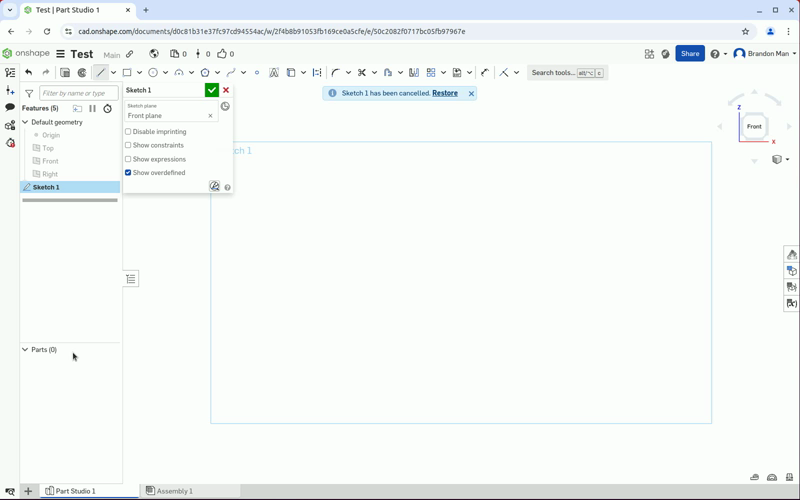
key_down(shift)
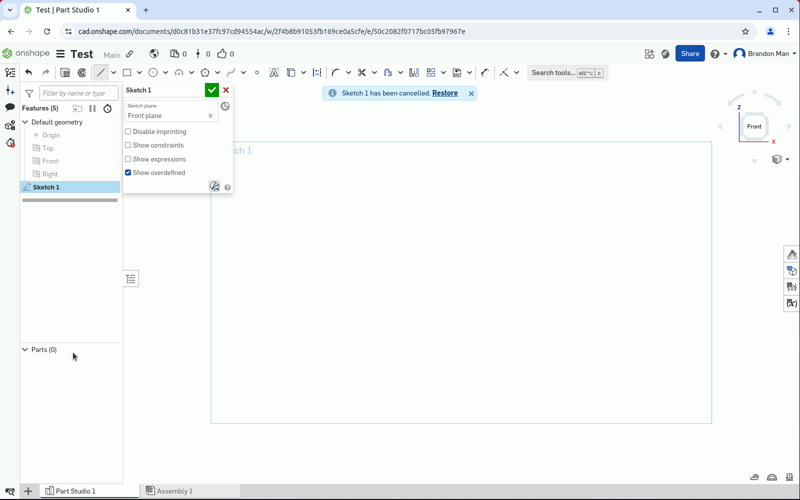
mouse_move(467, 347)
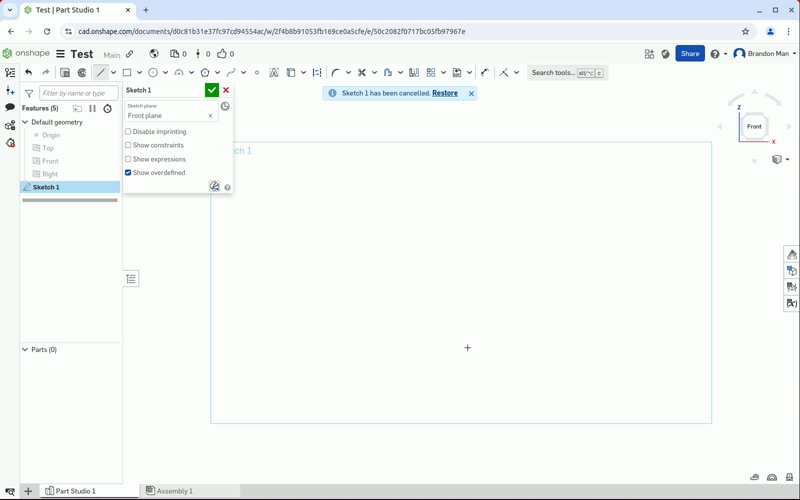
click(467, 347)
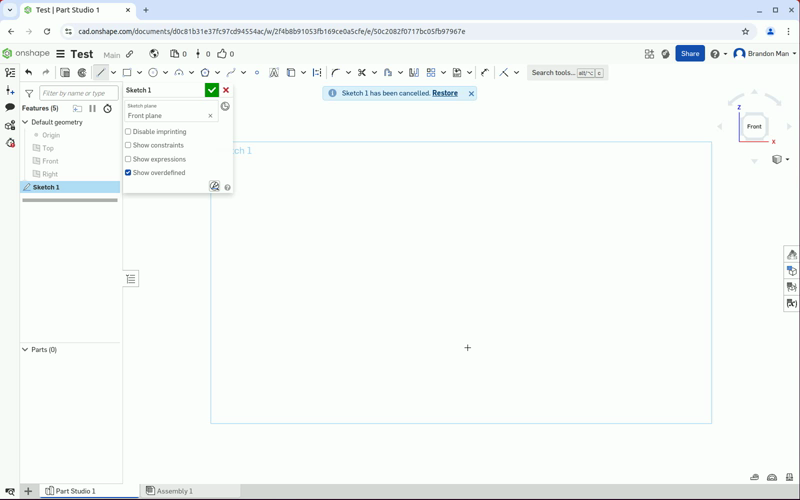
key_up(shift)
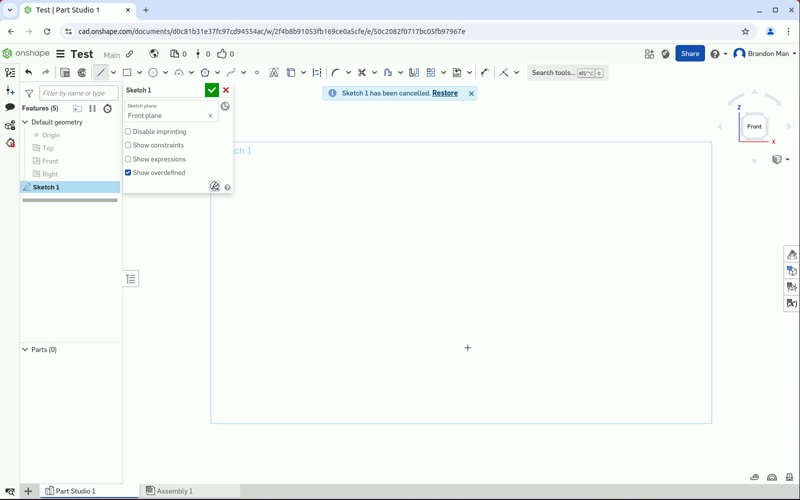
key_down(shift)
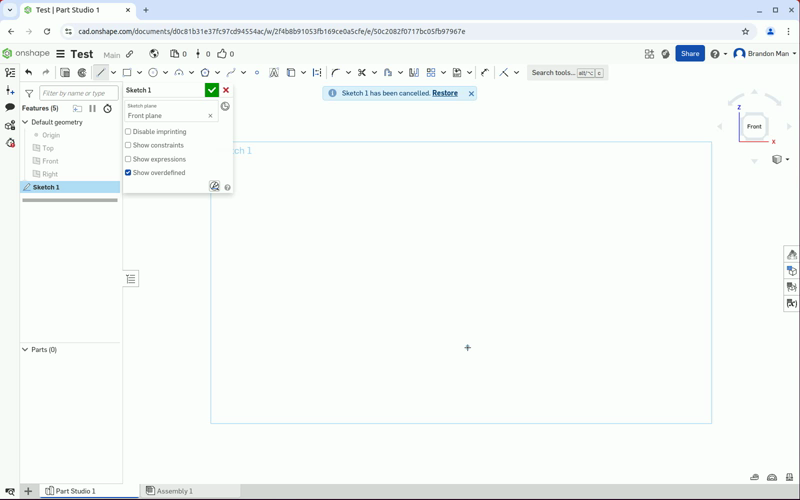
mouse_move(538, 347)
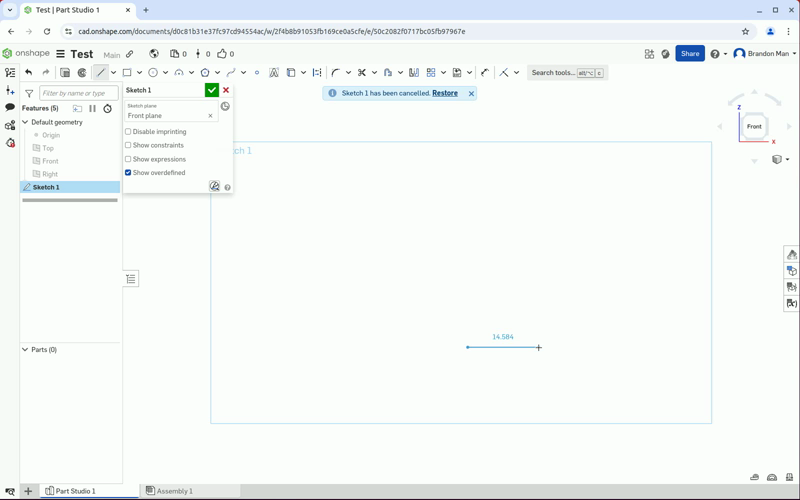
click(538, 347)
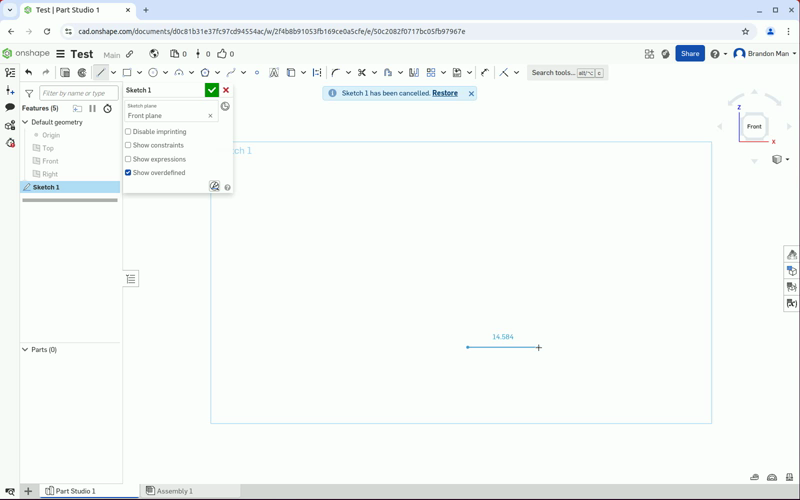
key_up(shift)
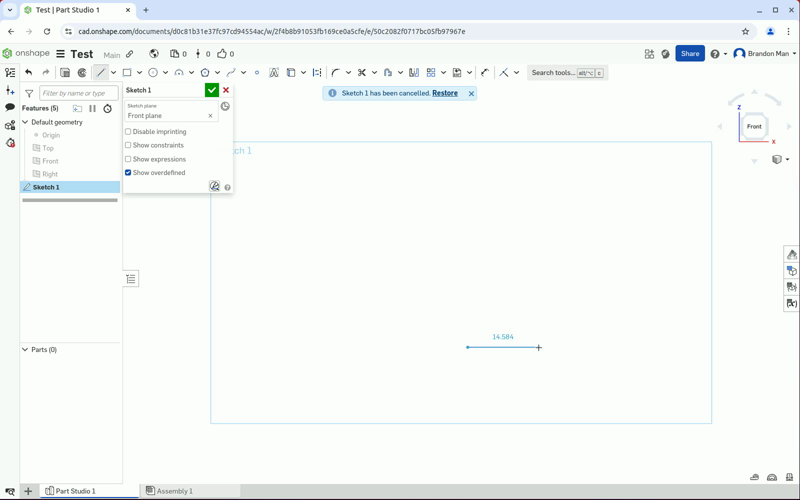
key_down(shift)
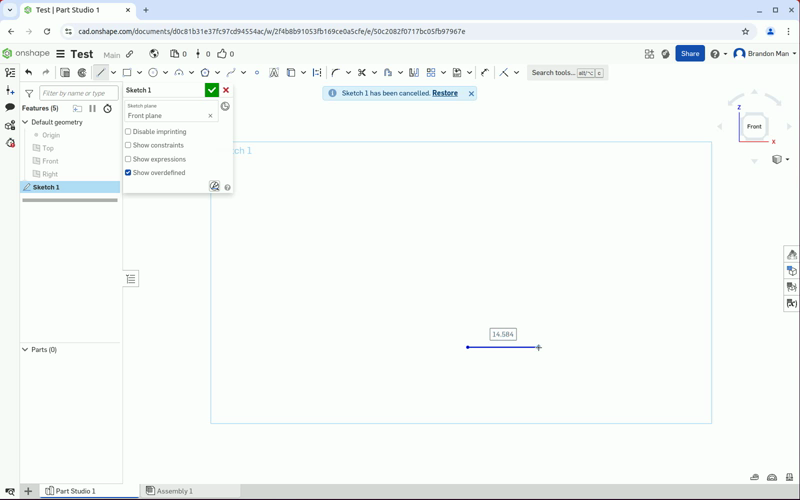
mouse_move(538, 282)
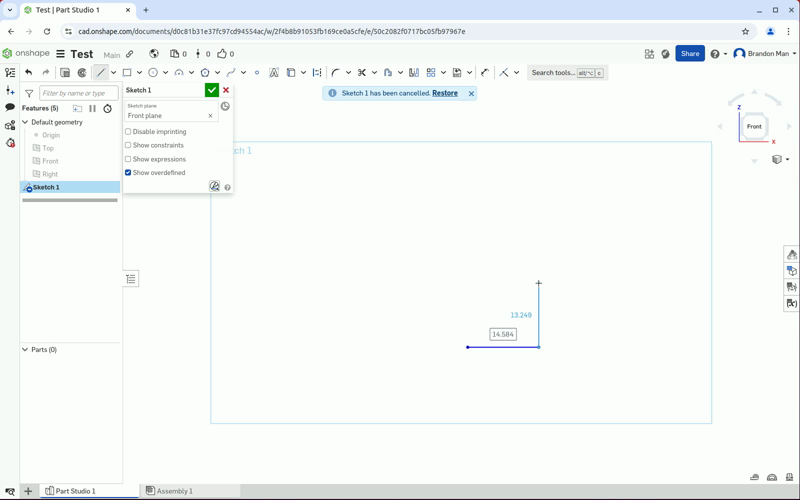
click(538, 282)
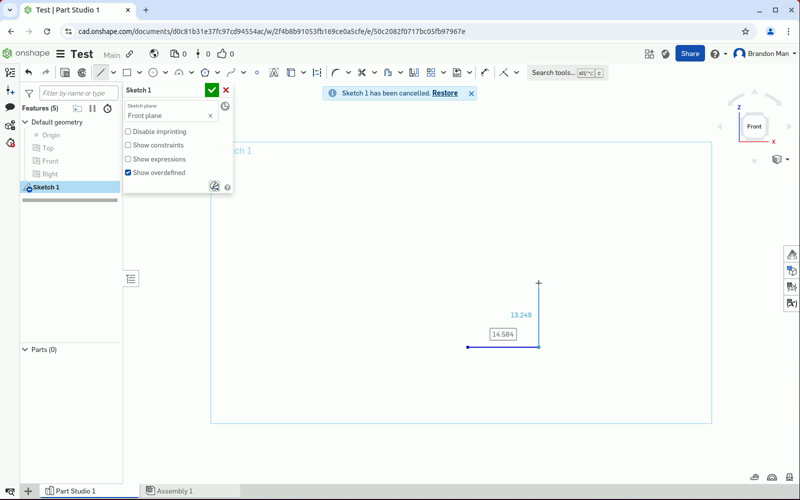
key_up(shift)
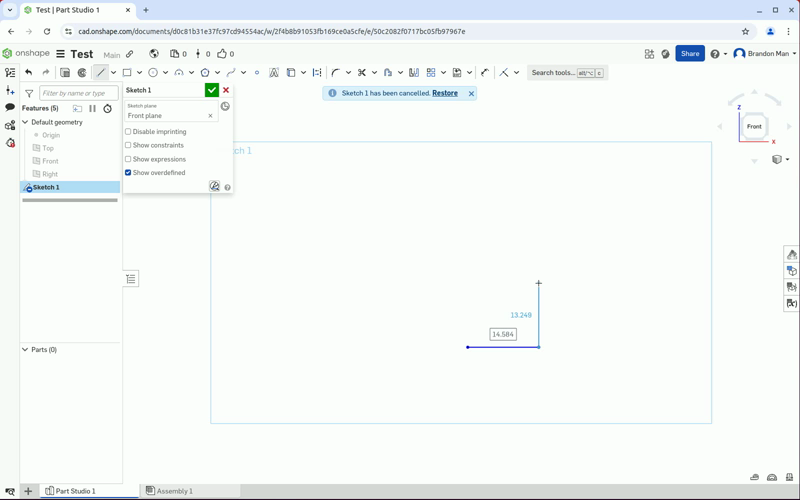
key_down(shift)
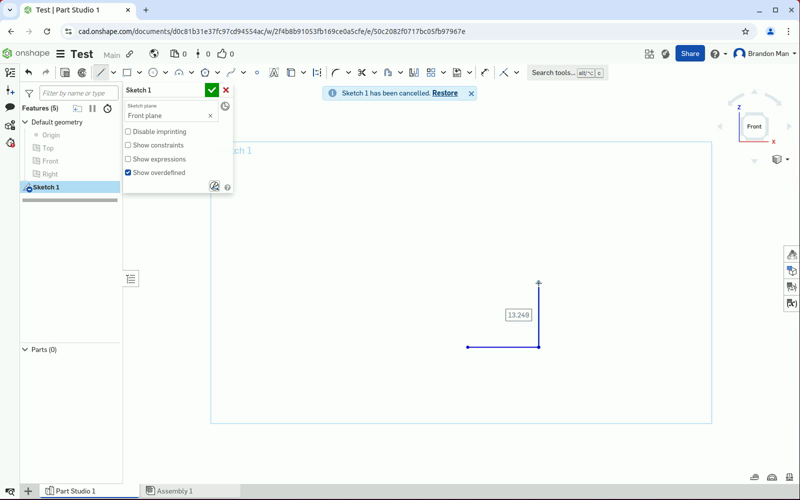
mouse_move(467, 282)
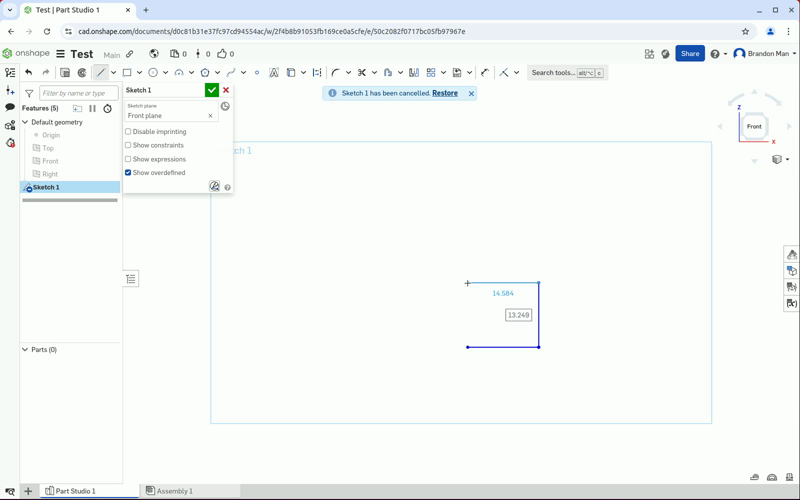
click(467, 282)
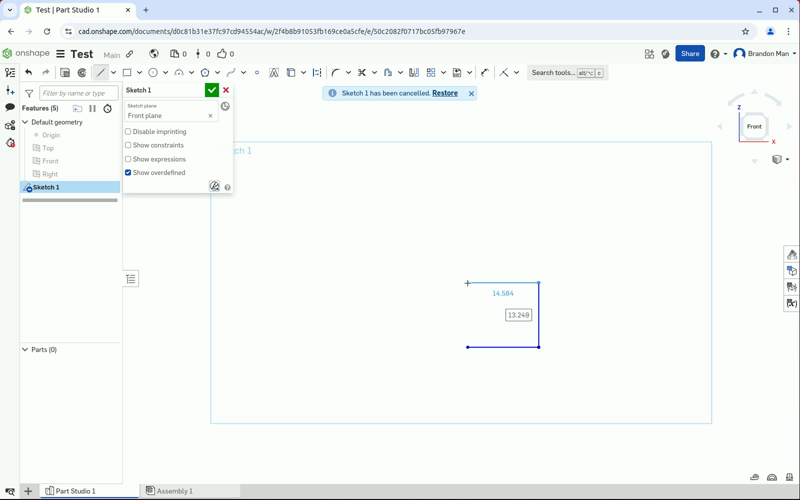
key_up(shift)
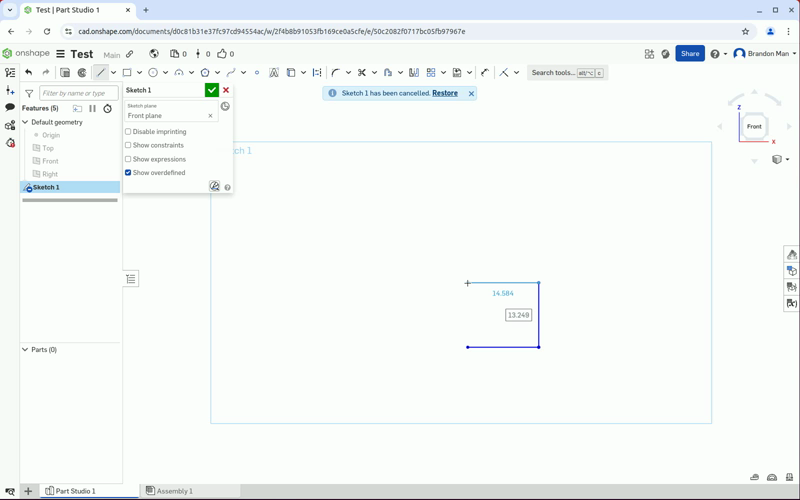
key_down(shift)
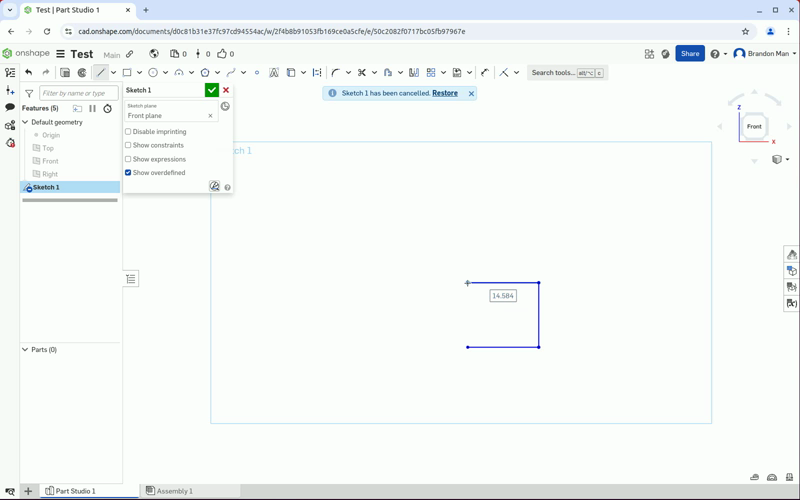
mouse_move(467, 347)
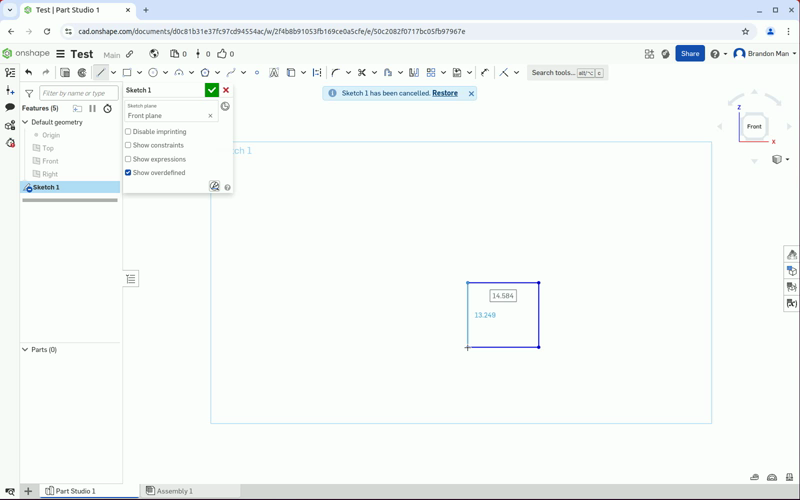
key_up(shift)
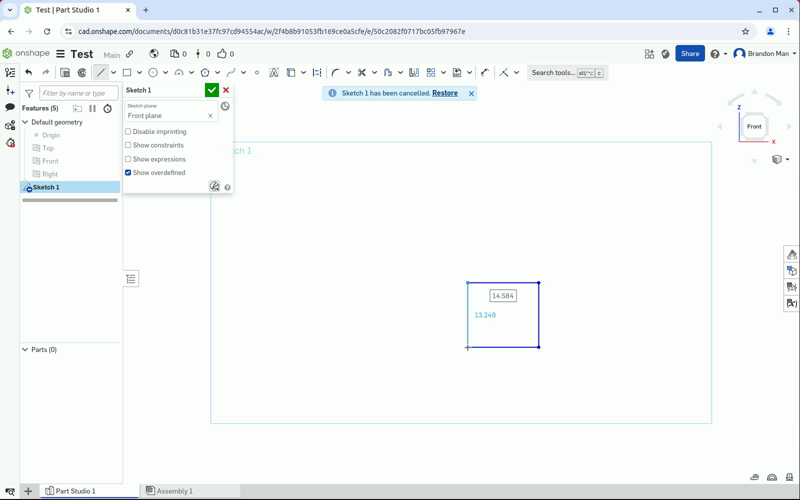
click(467, 347)
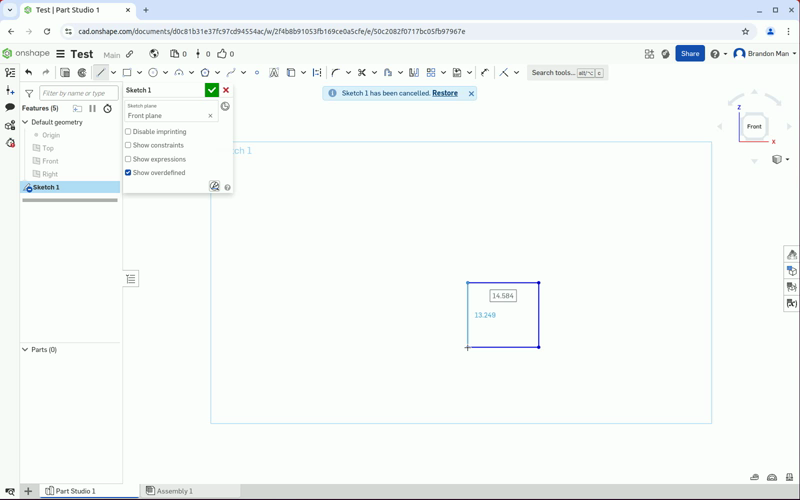
key(esc)
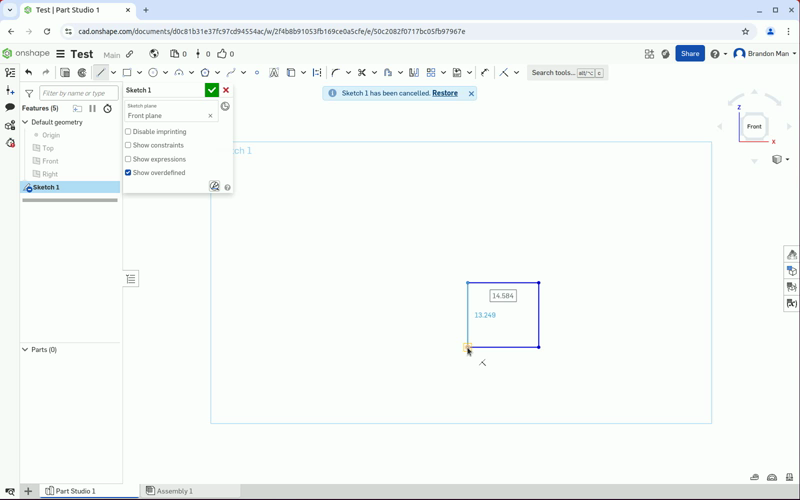
mouse_move(502, 316)
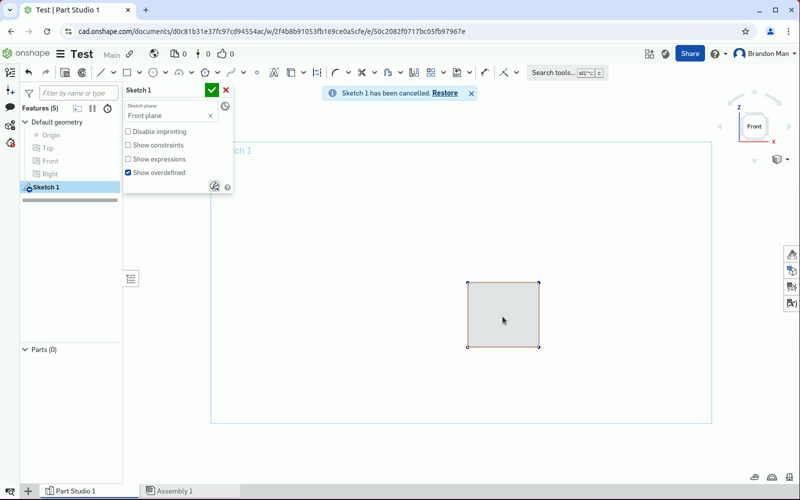
click(502, 316)
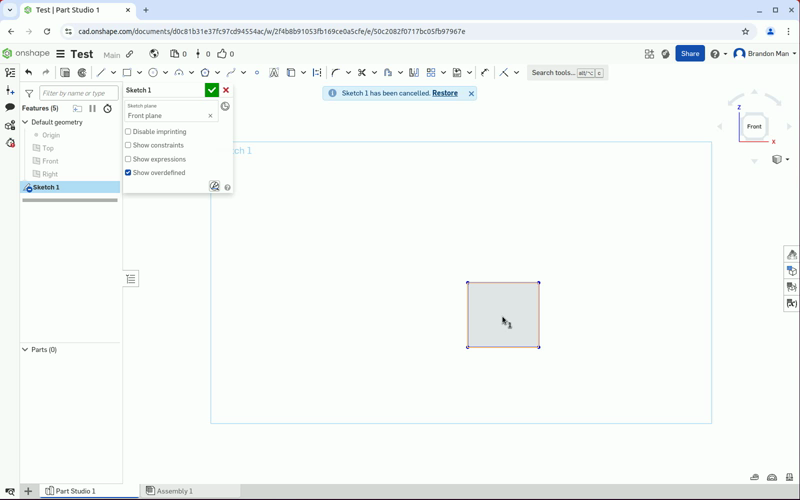
mouse_move(73, 352)
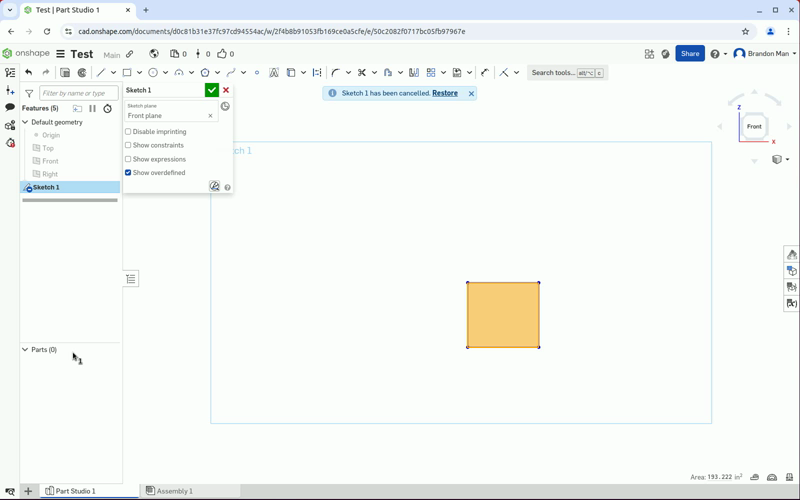
key(shift+y)
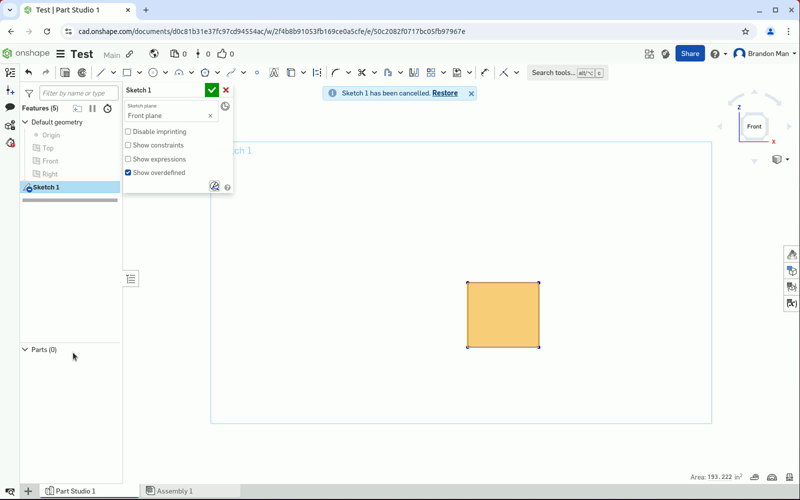
key(shift+e)
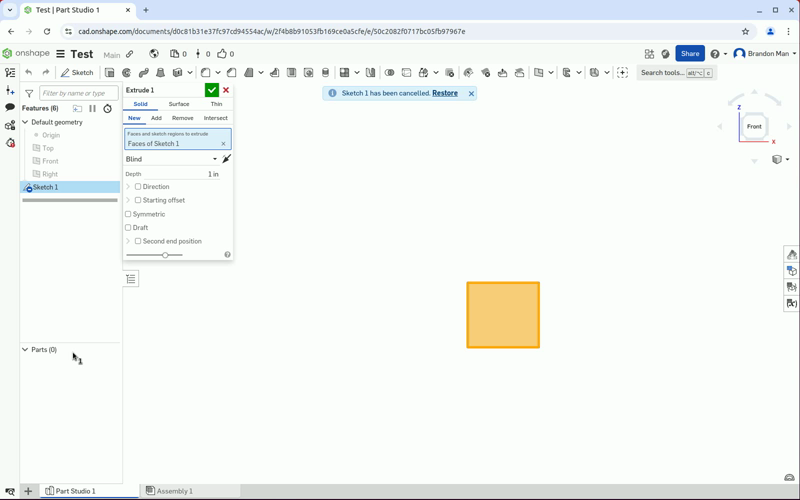
mouse_move(143, 106)
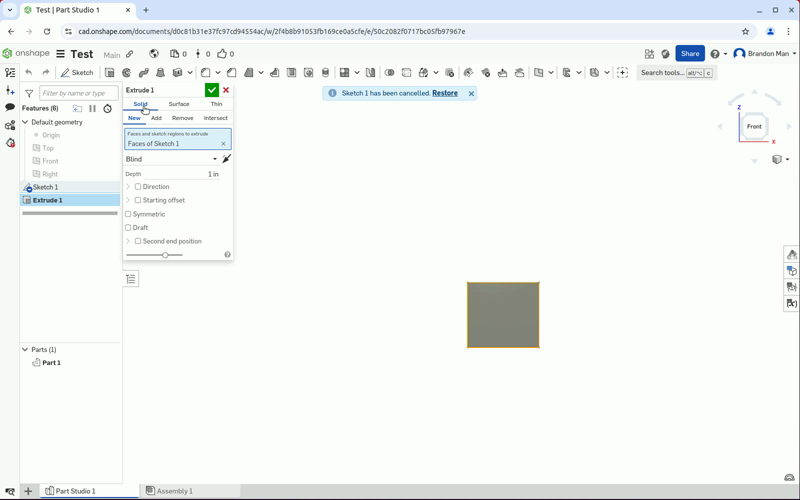
click(143, 106)
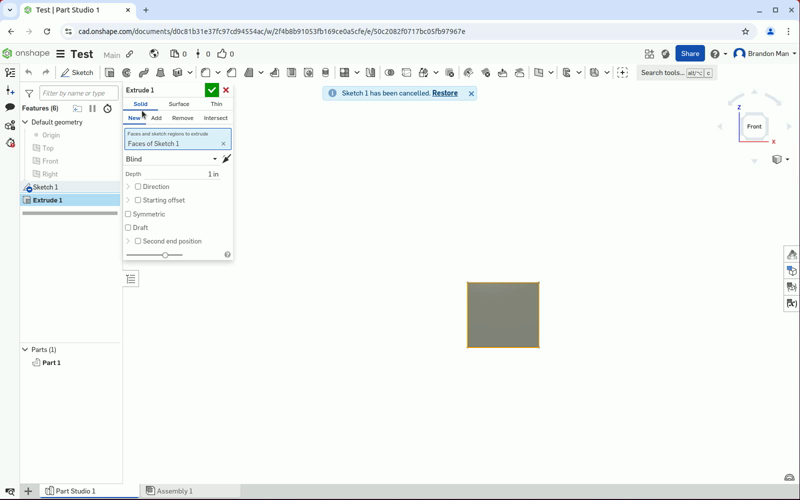
mouse_move(137, 120)
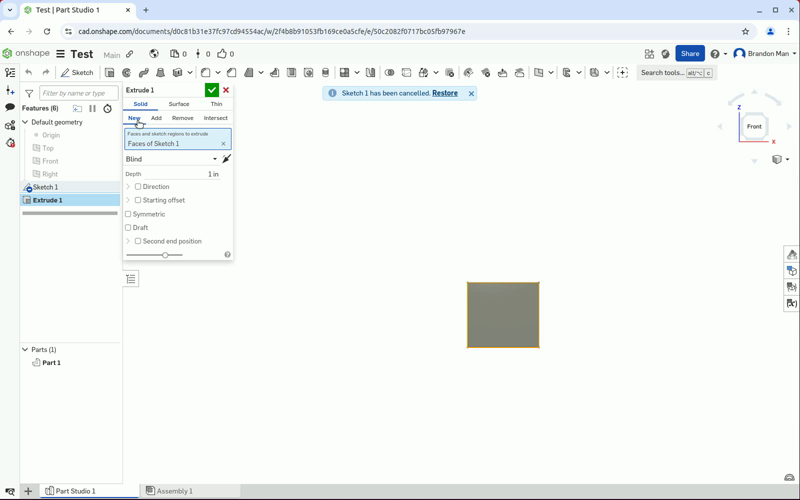
click(137, 120)
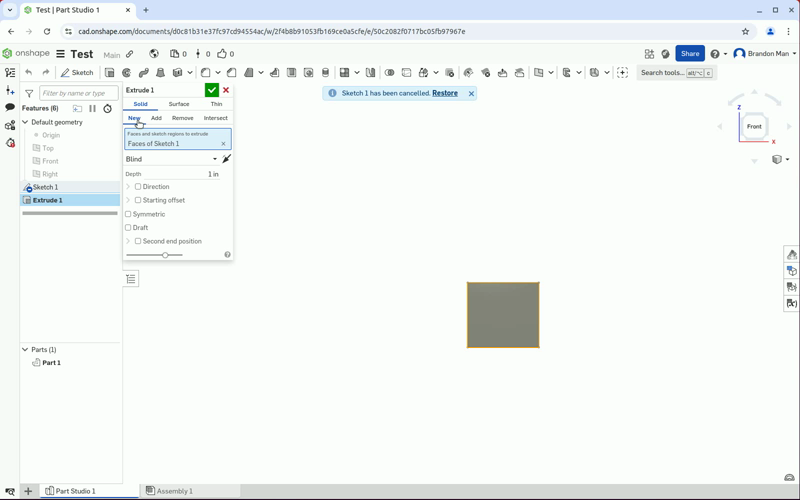
key(tab, 4)
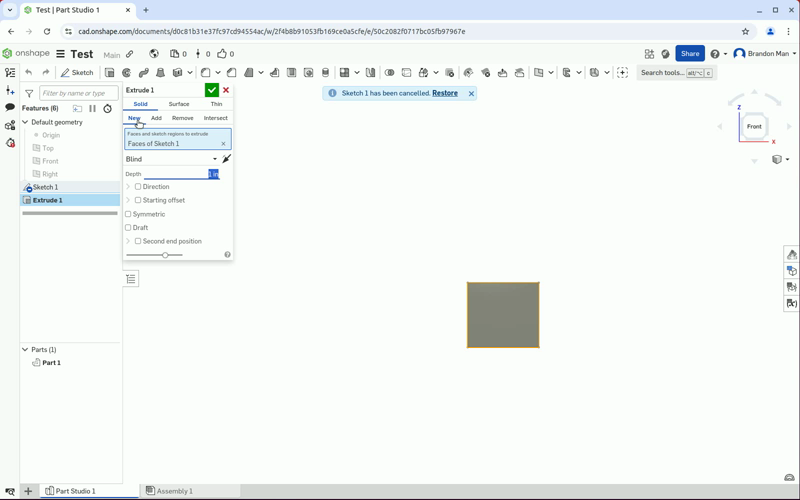
text(17.572)
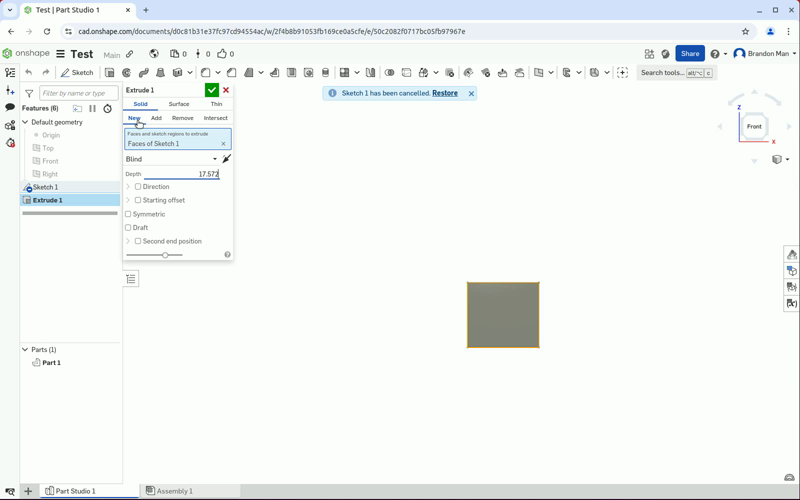
key(enter)
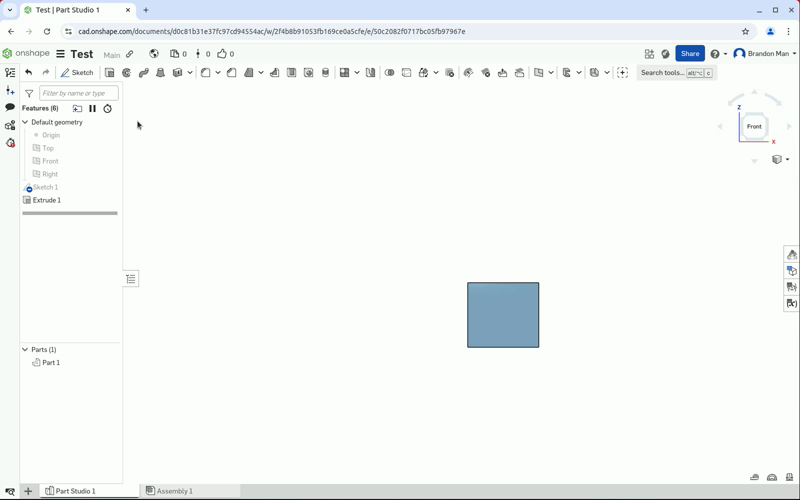
key(shift+h)
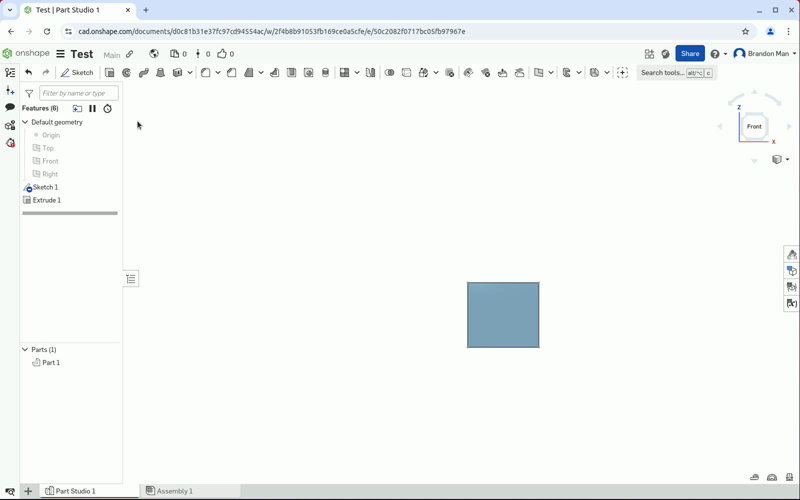
key(shift+h)
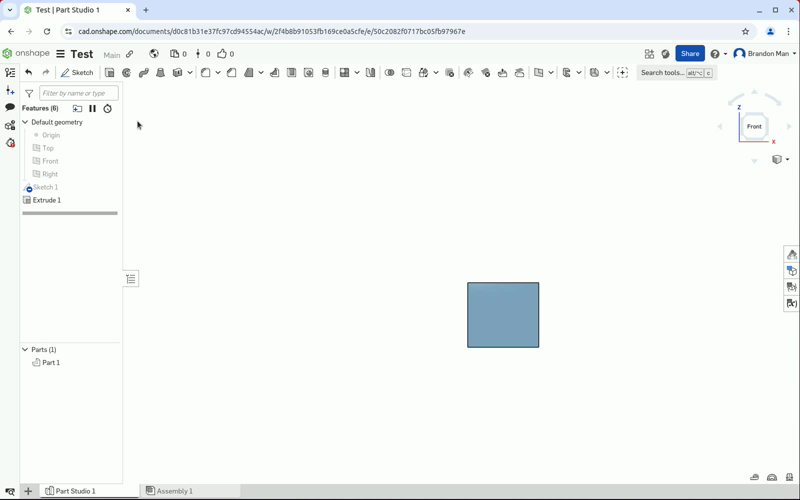
mouse_move(73, 189)
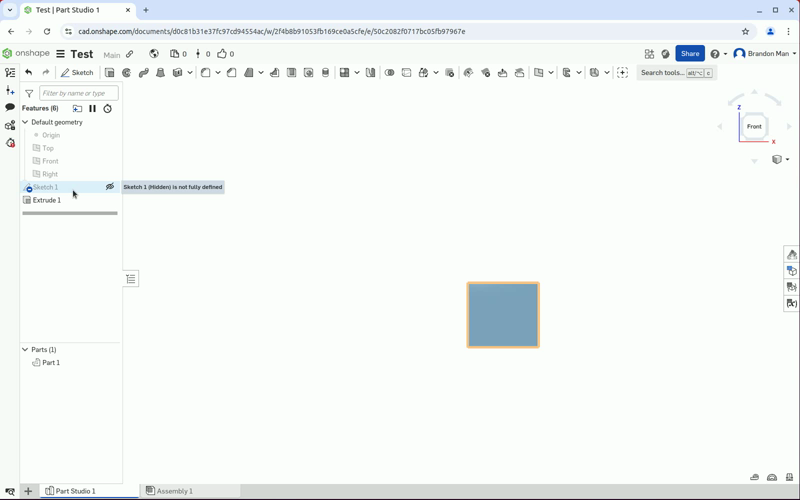
click(73, 189)
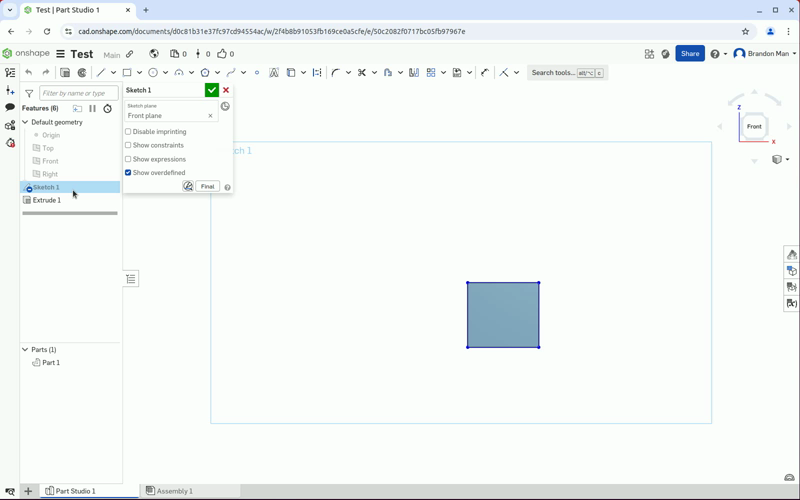
mouse_move(229, 92)
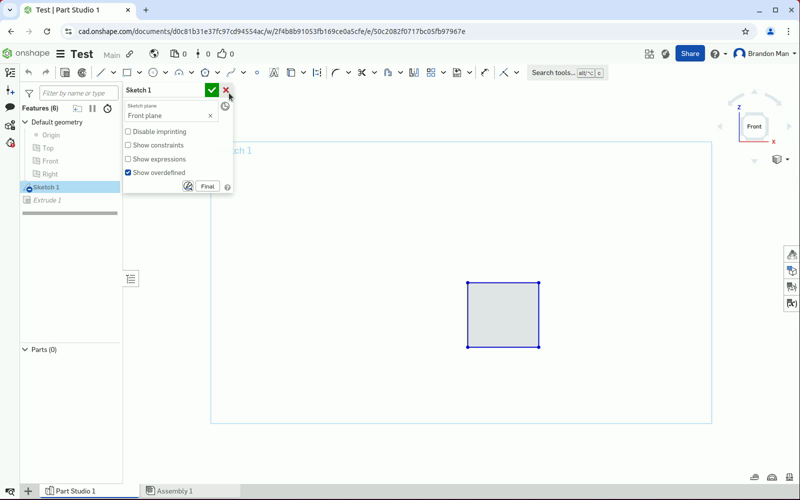
click(229, 92)
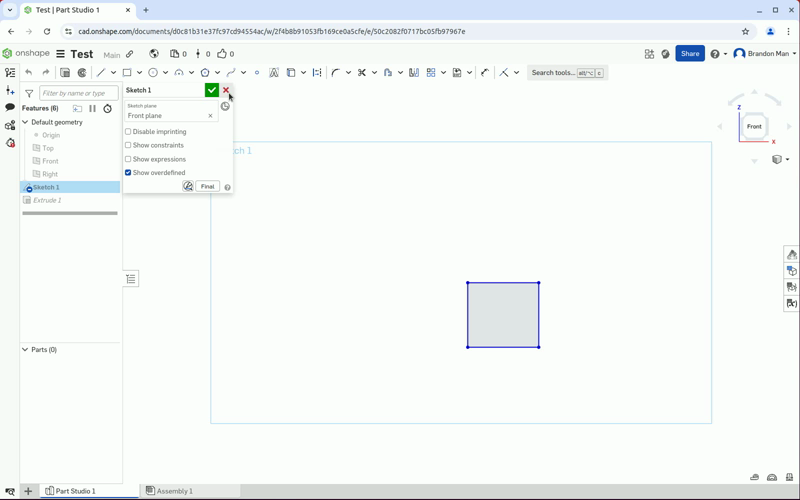
key(shift+s)
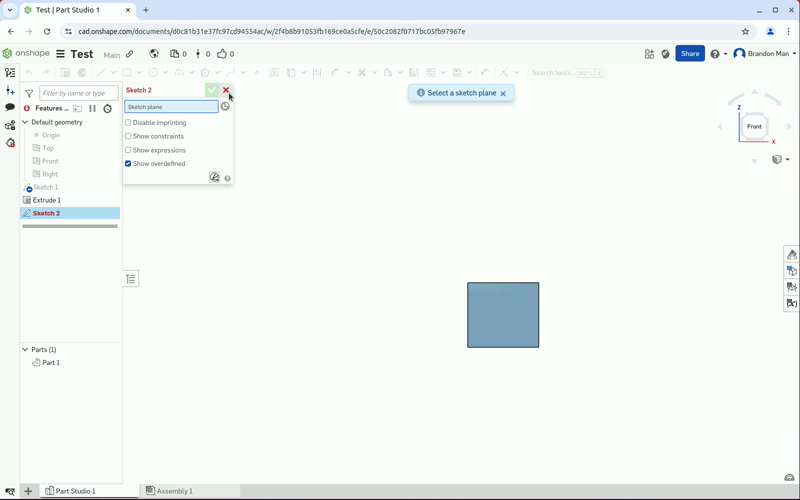
mouse_move(73, 163)
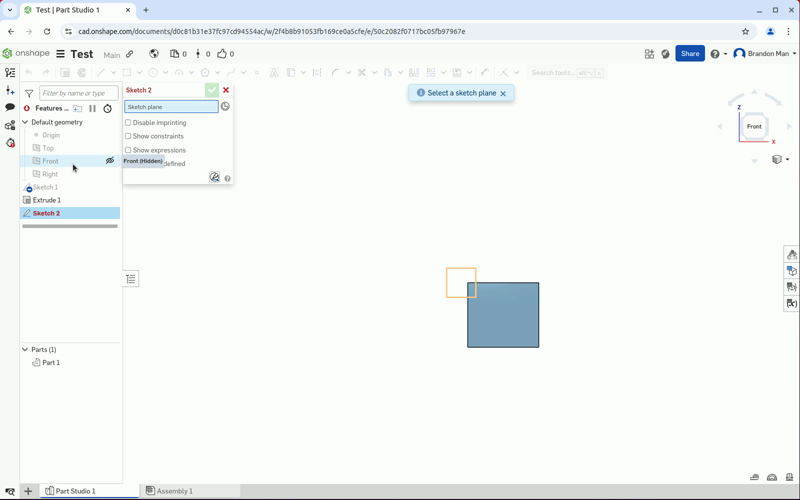
click(73, 163)
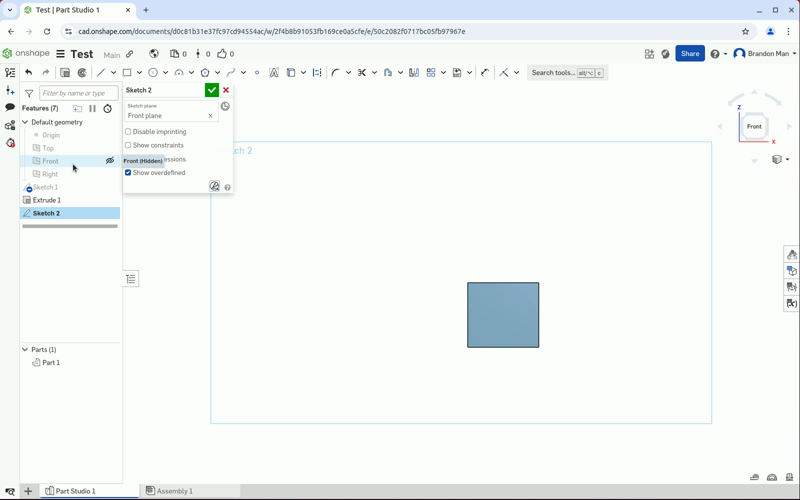
mouse_move(73, 352)
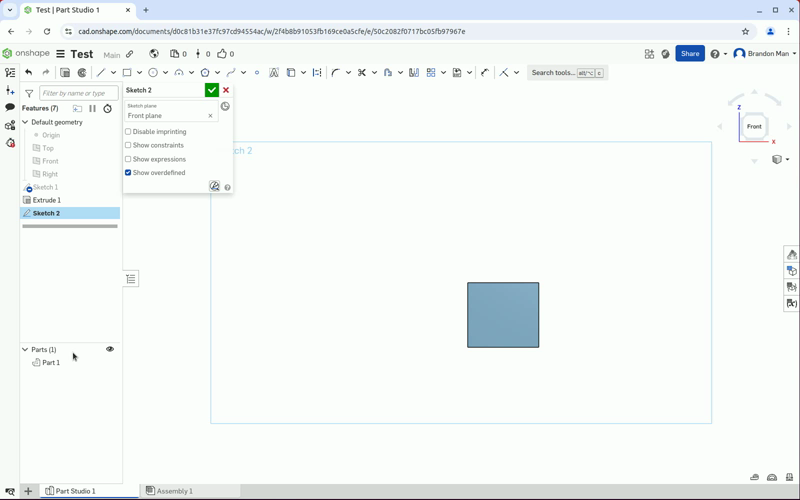
key(y)
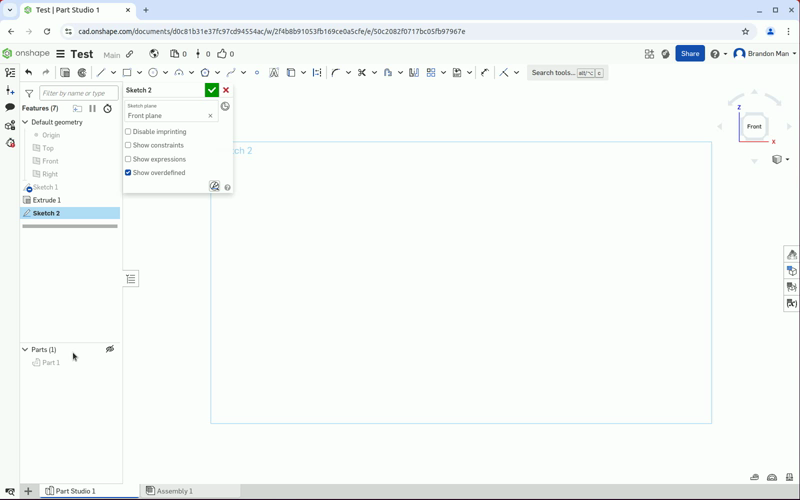
key(l)
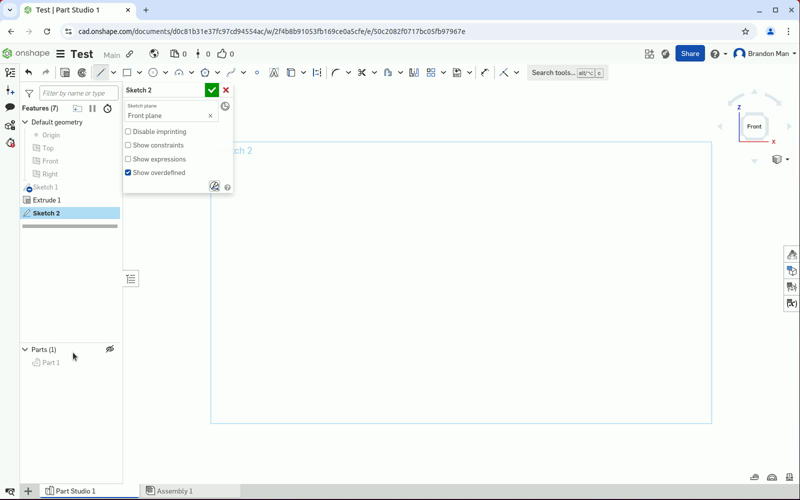
key_down(shift)
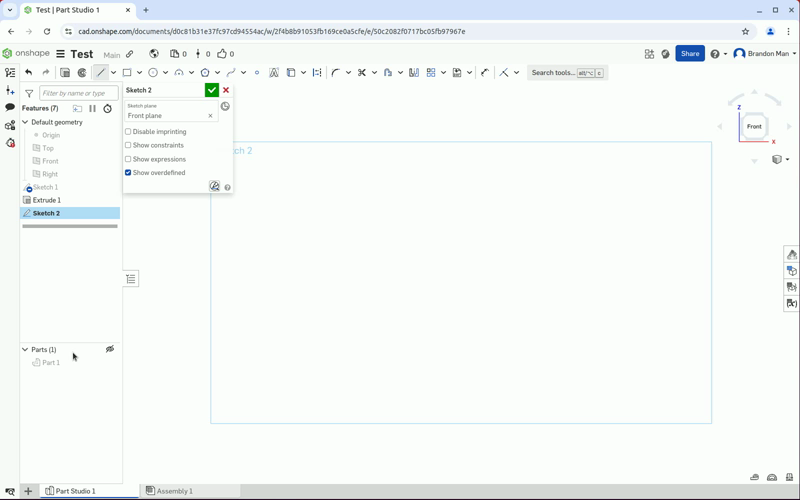
mouse_move(348, 266)
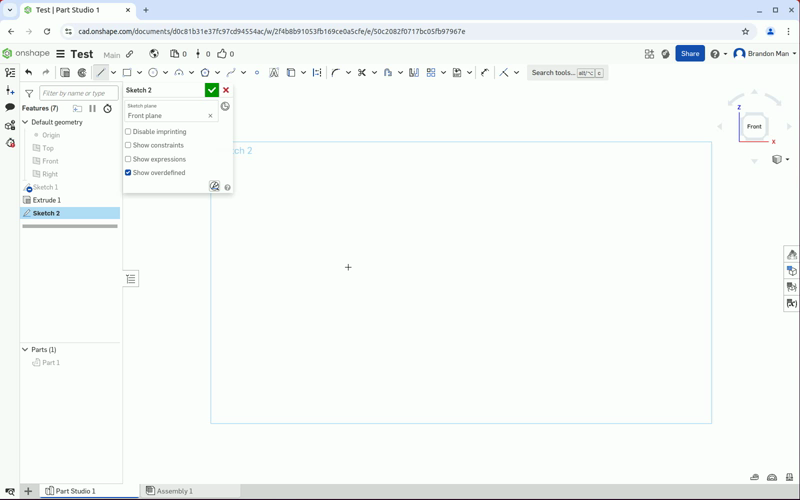
click(348, 266)
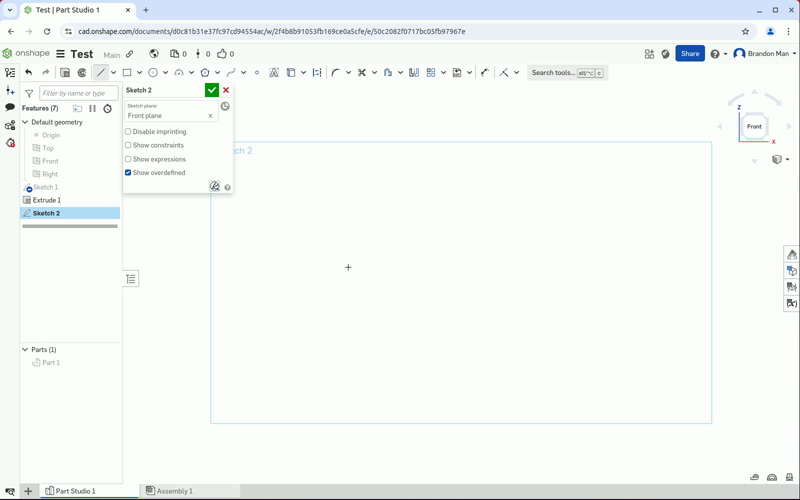
key_up(shift)
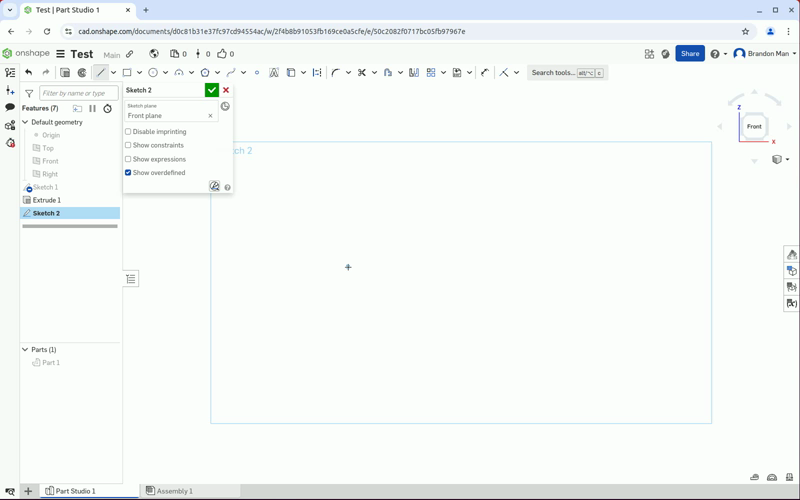
key_down(shift)
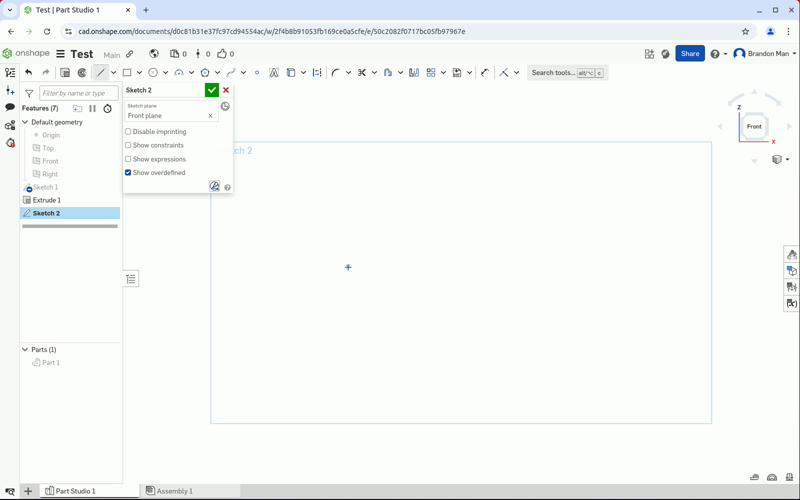
mouse_move(506, 266)
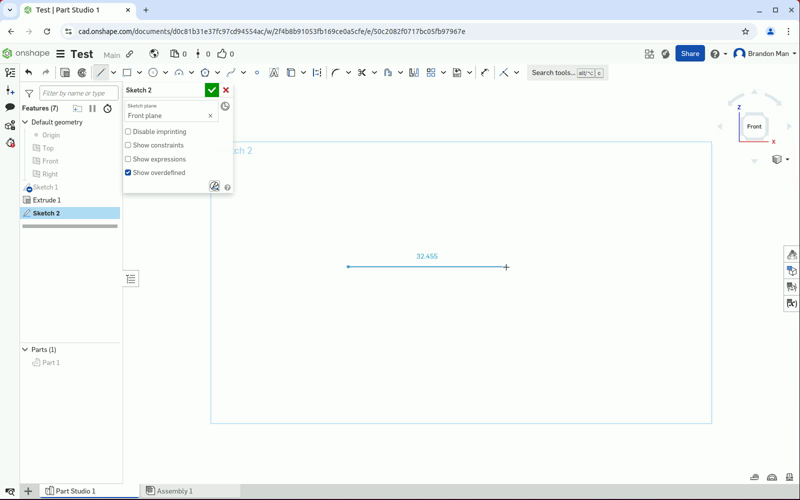
click(506, 266)
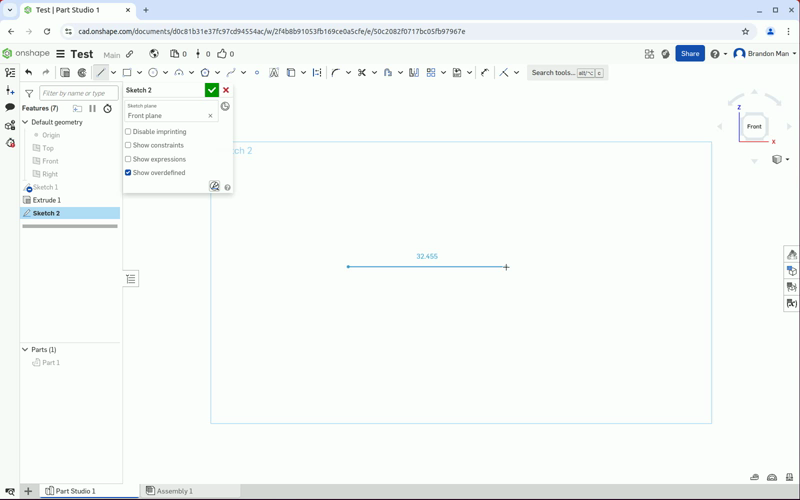
key_up(shift)
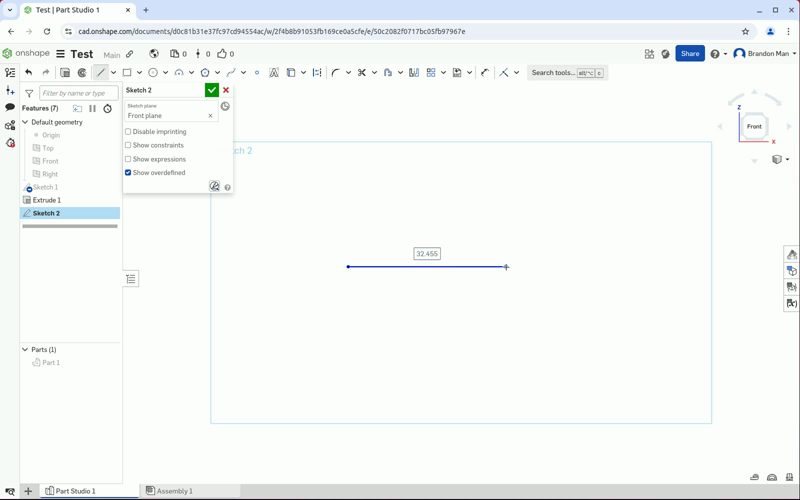
key_down(shift)
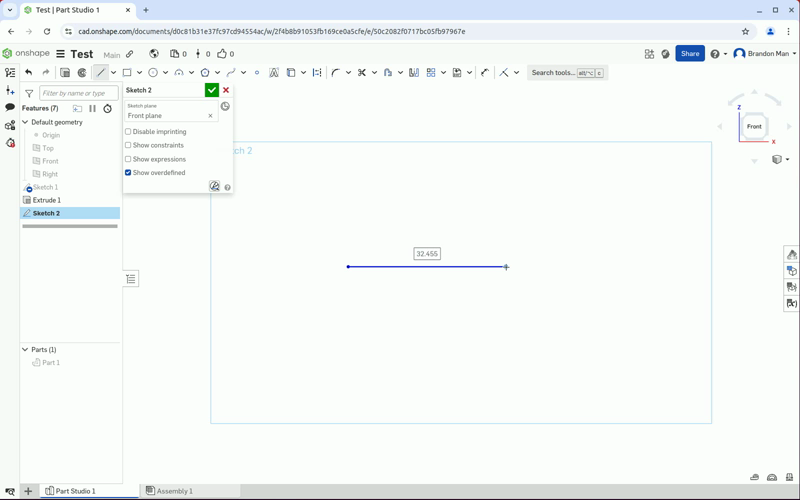
mouse_move(536, 266)
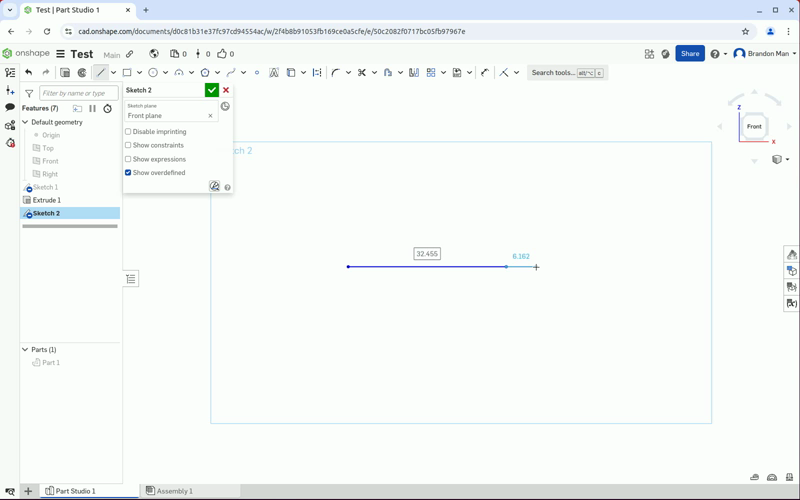
mouse_move(506, 218)
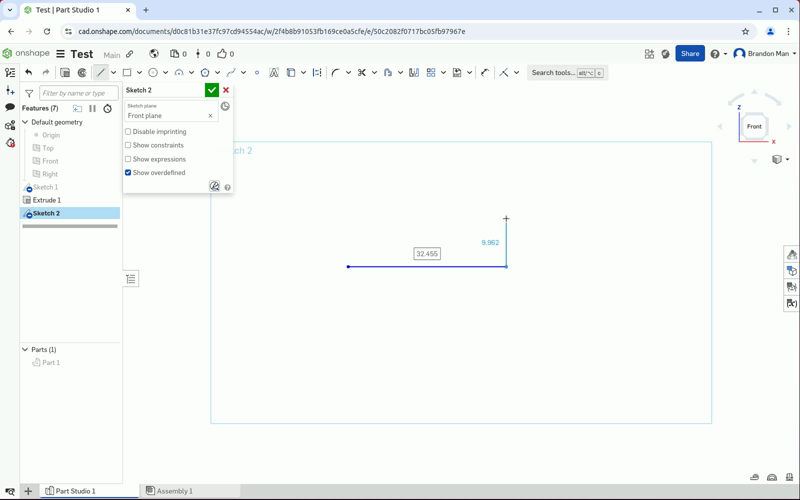
click(506, 218)
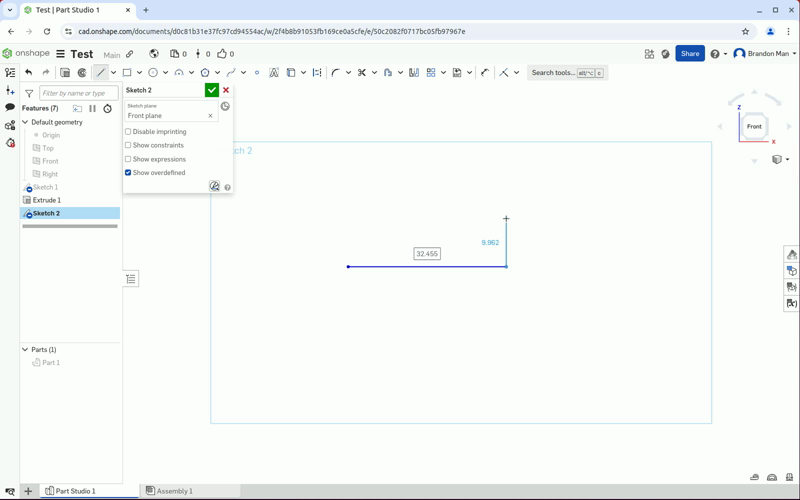
key_up(shift)
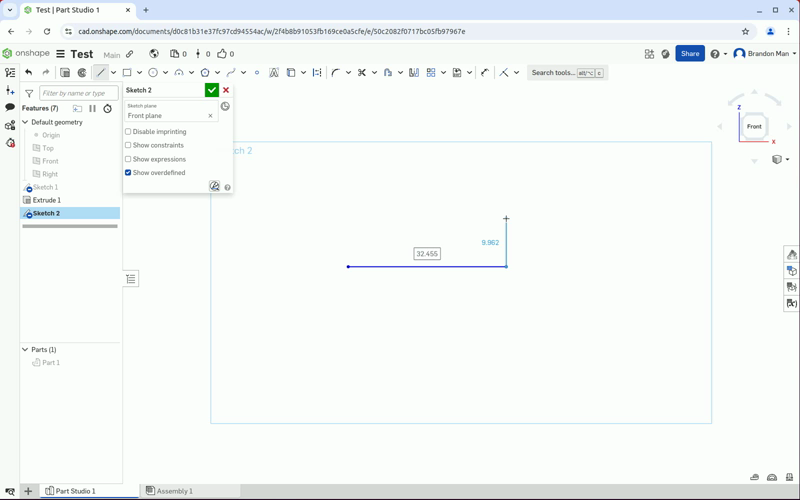
key_down(shift)
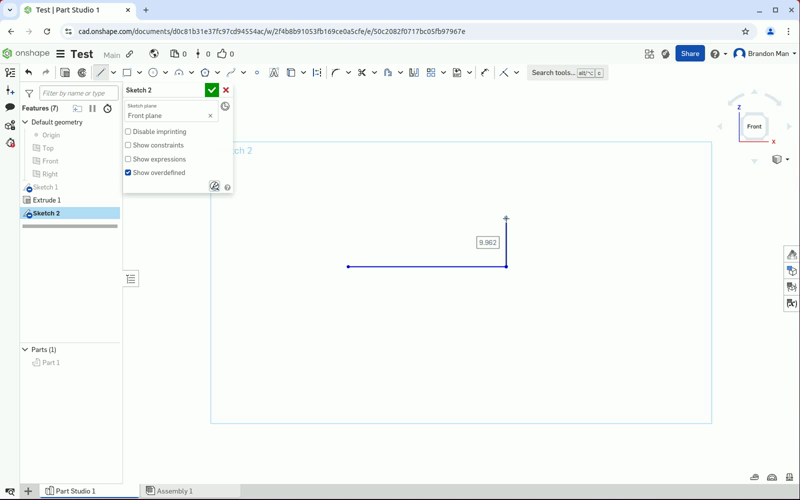
mouse_move(348, 218)
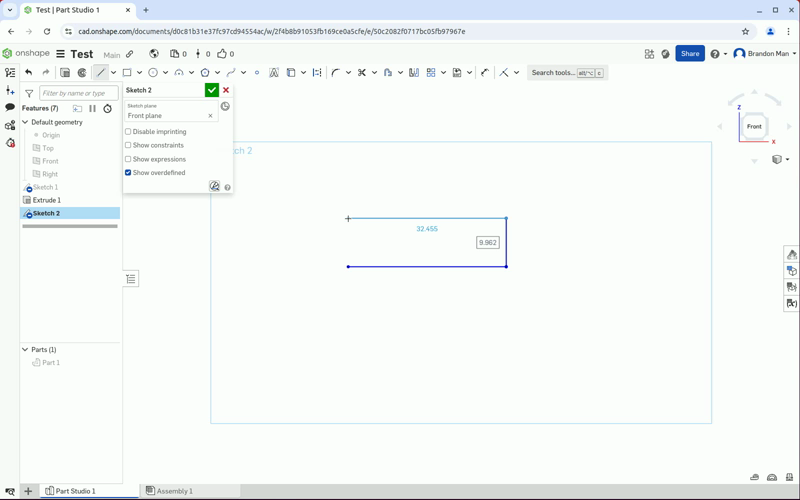
click(348, 218)
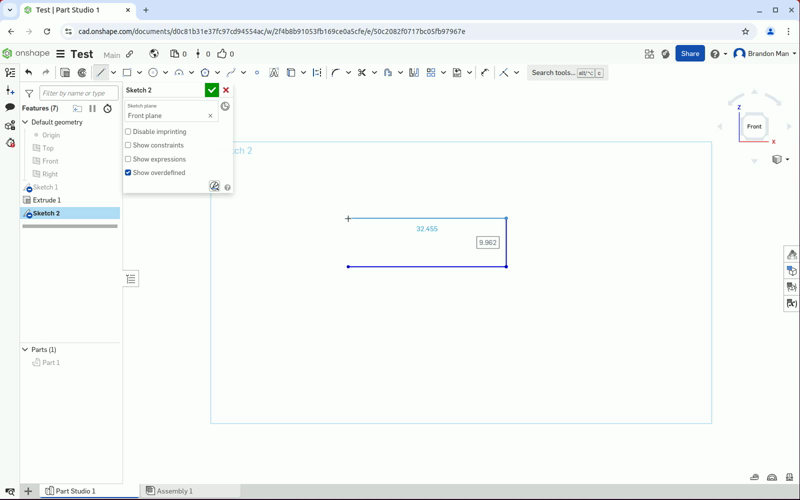
key_up(shift)
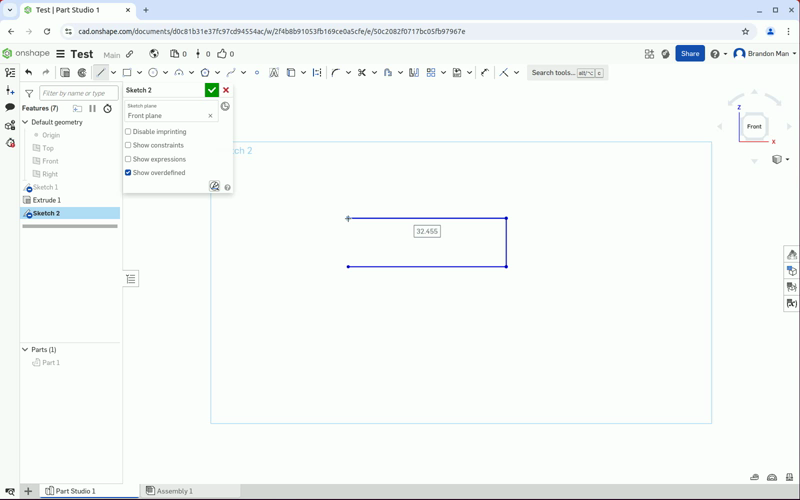
mouse_move(378, 218)
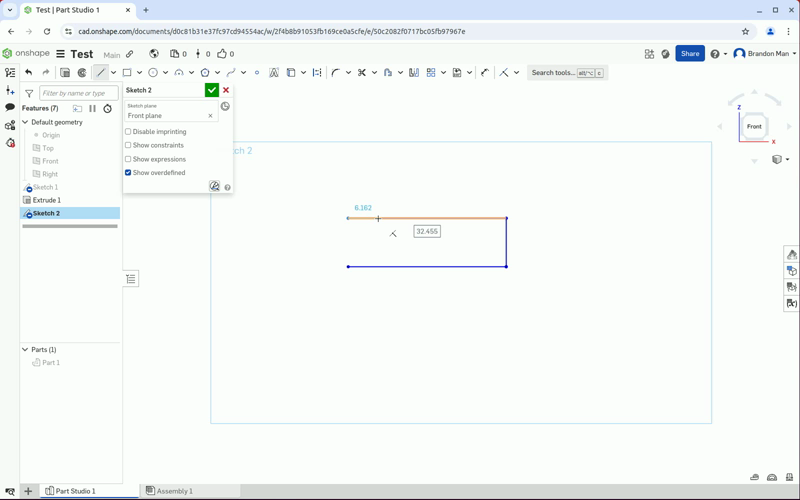
key_down(shift)
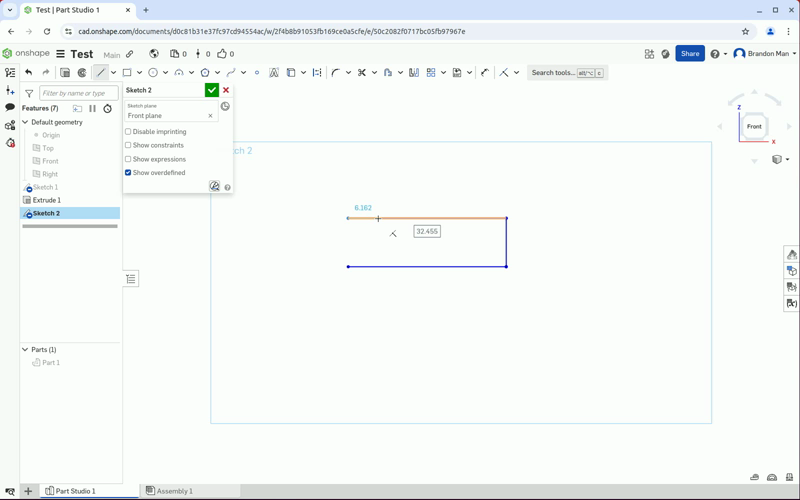
mouse_move(348, 266)
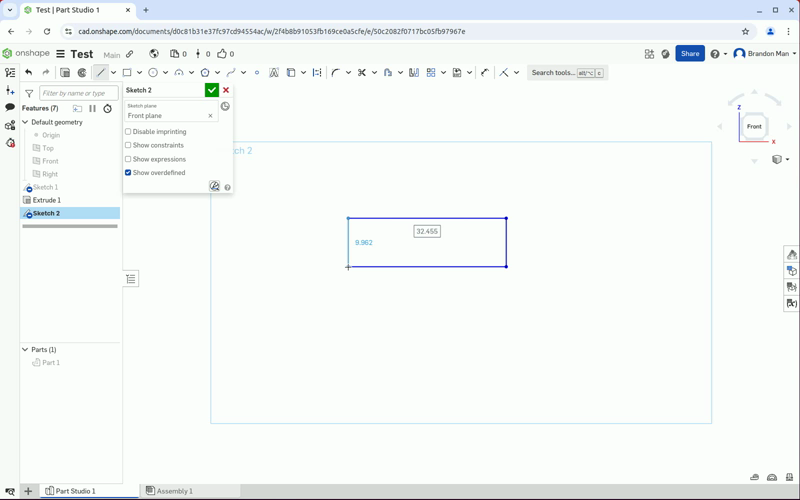
key_up(shift)
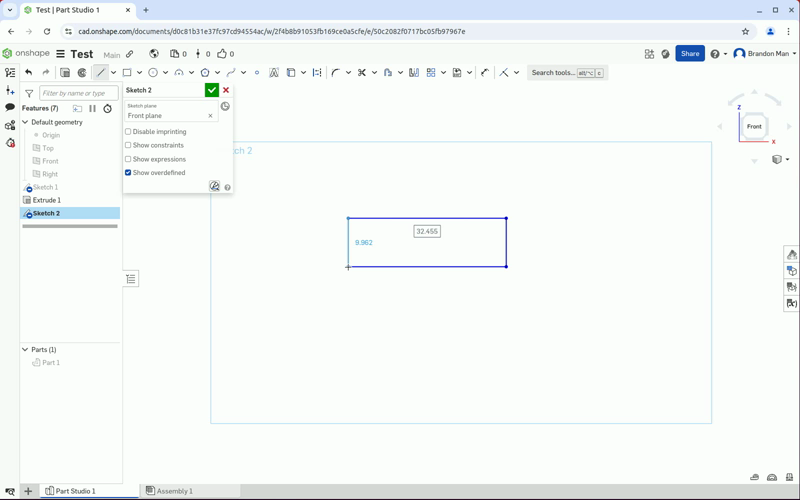
click(348, 266)
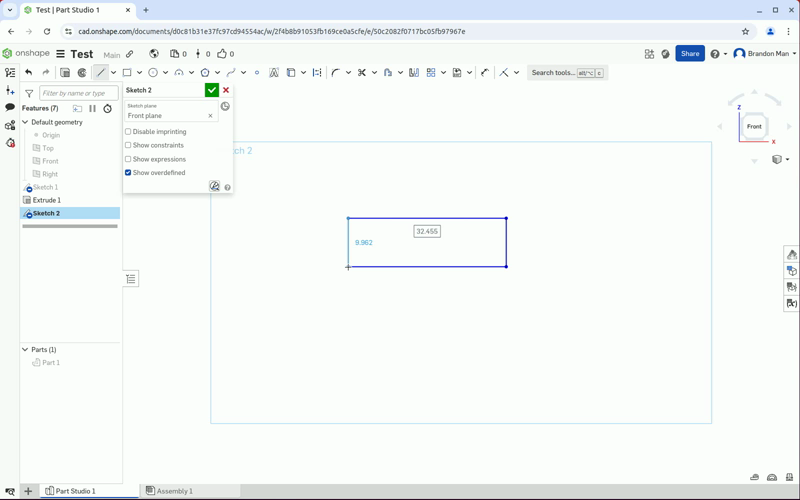
key(esc)
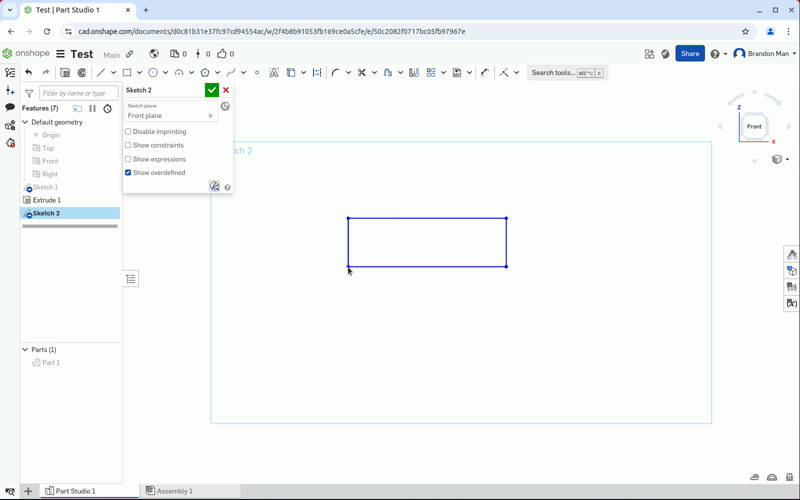
mouse_move(437, 257)
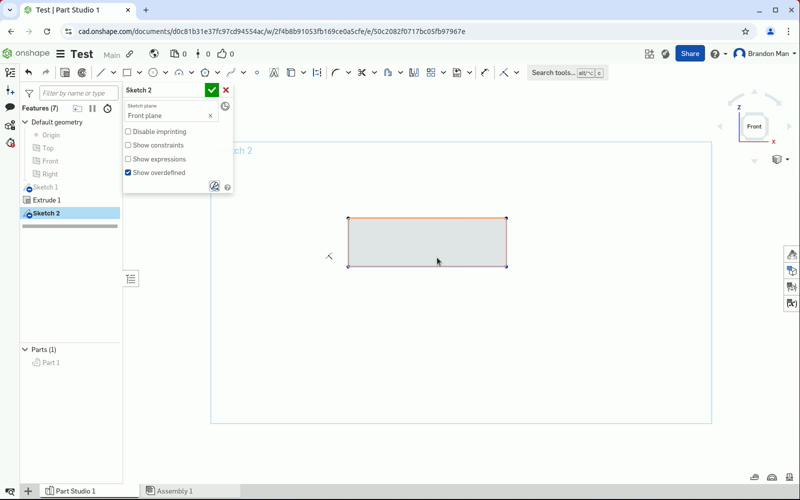
click(437, 257)
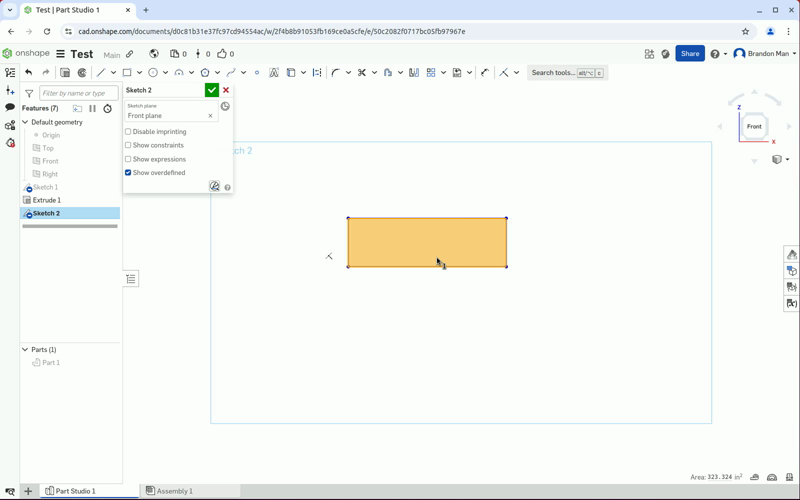
mouse_move(73, 352)
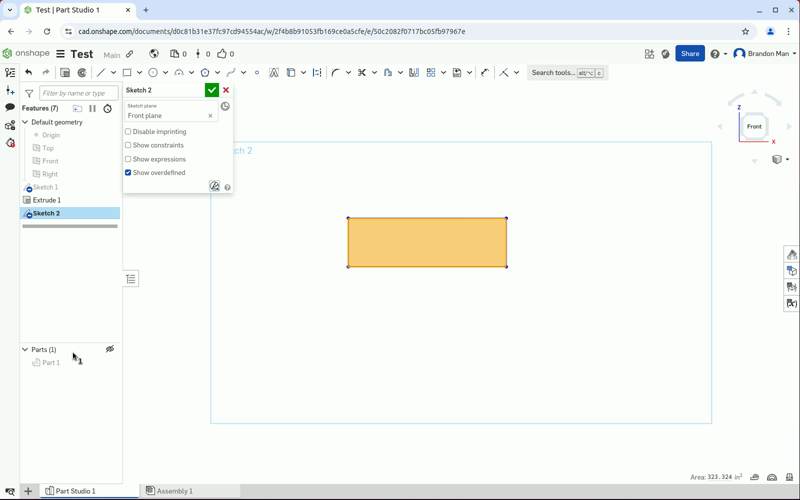
key(shift+y)
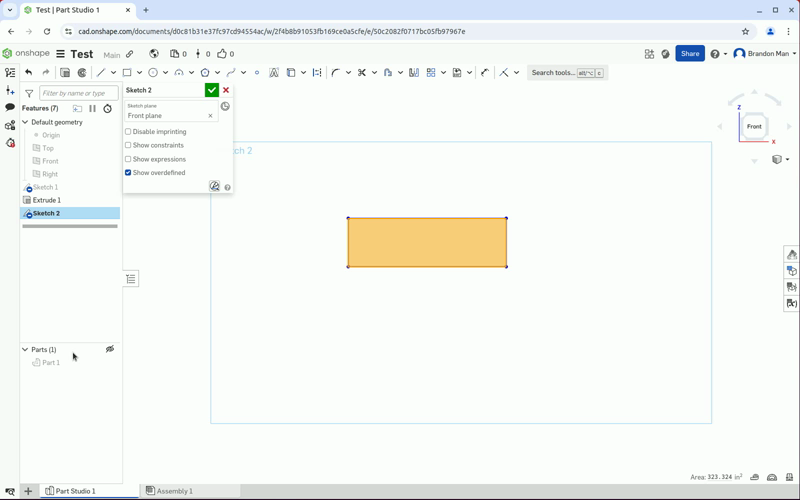
key(shift+e)
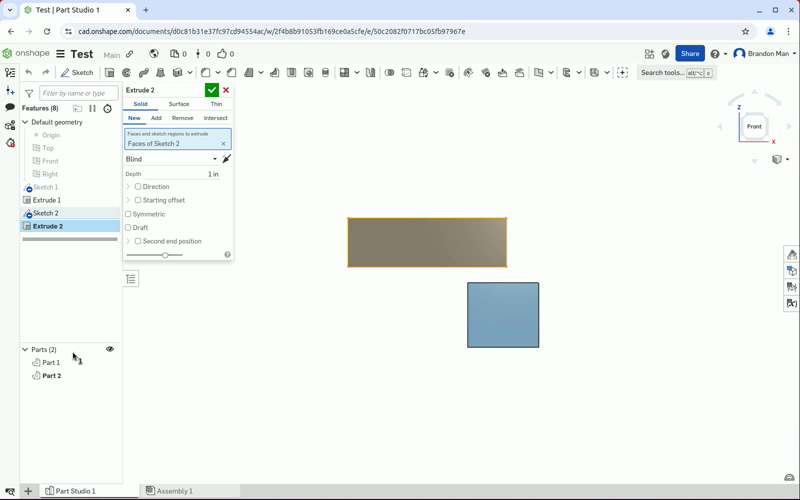
mouse_move(143, 106)
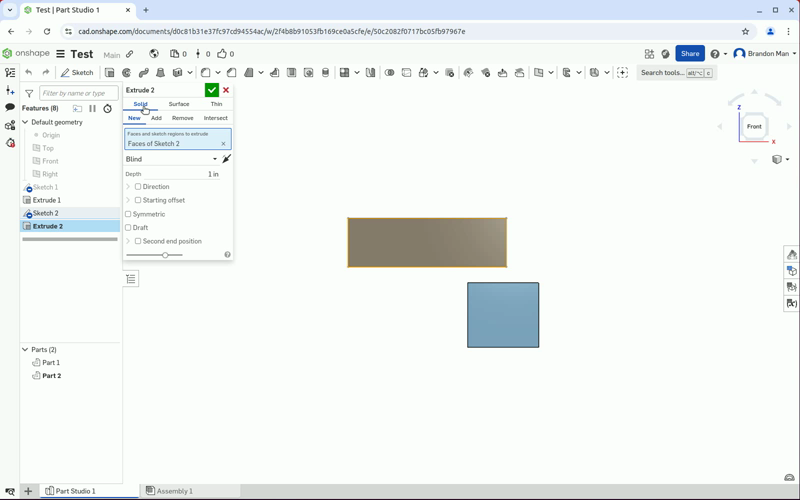
click(143, 106)
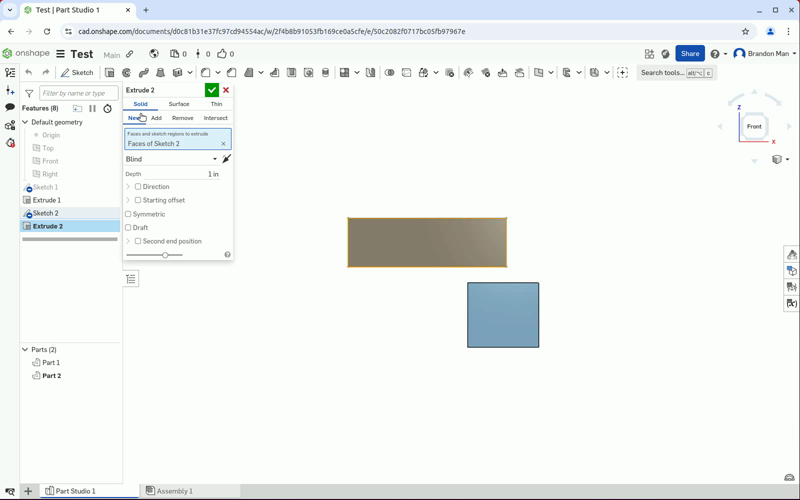
mouse_move(137, 120)
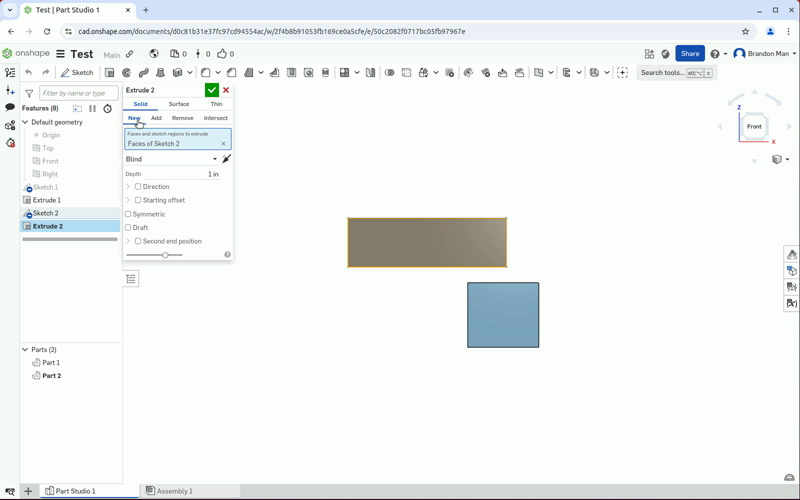
click(137, 120)
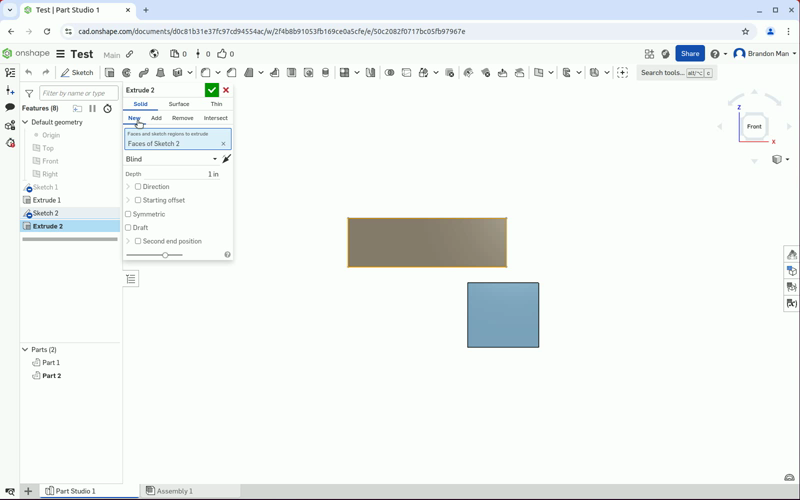
key(tab, 4)
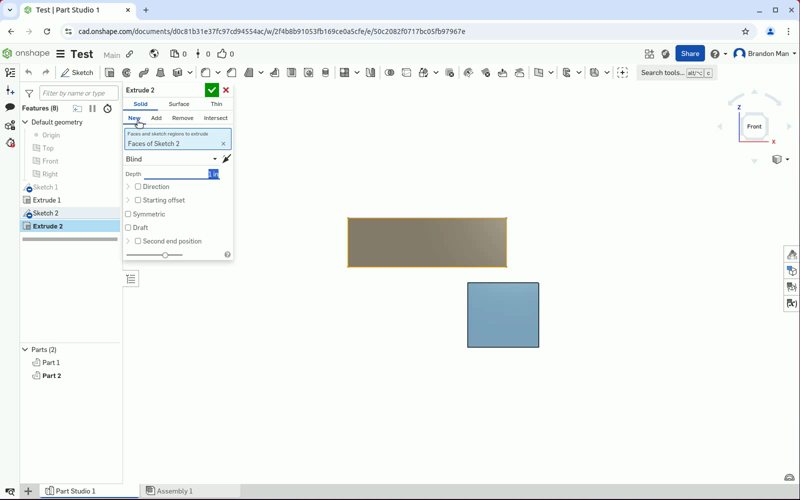
text(17.572)
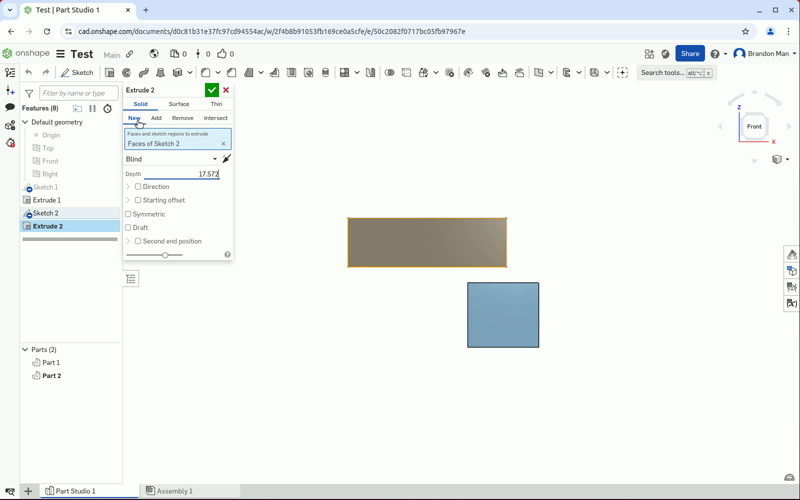
key(enter)
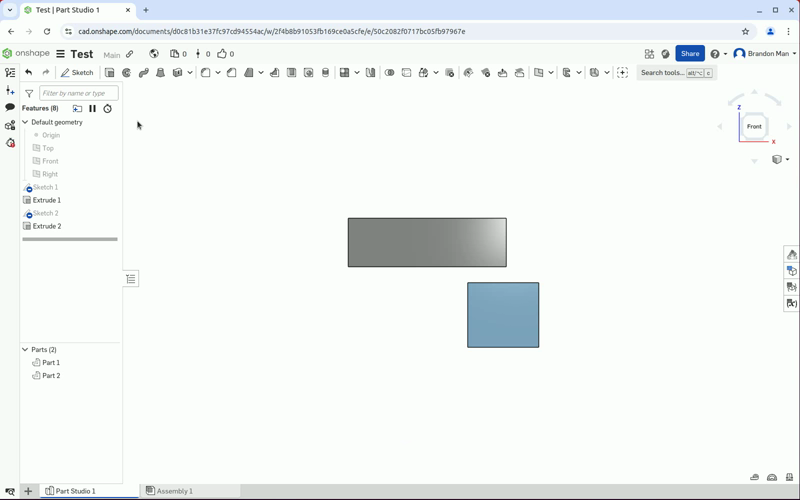
key(shift+h)
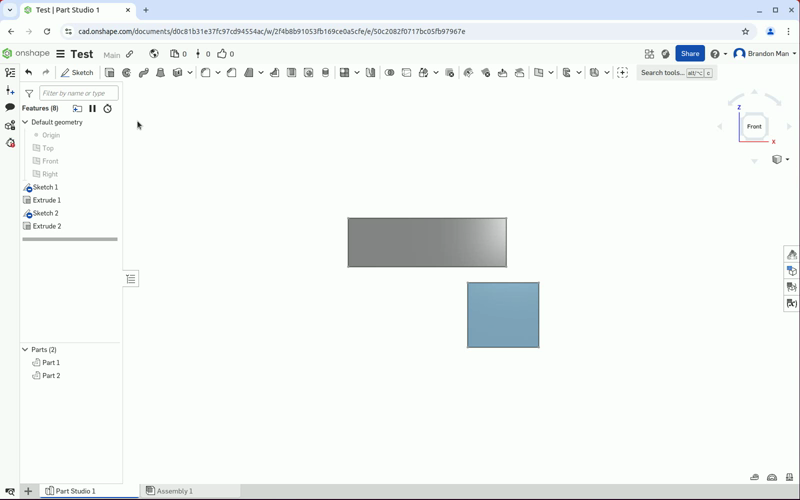
key(shift+h)
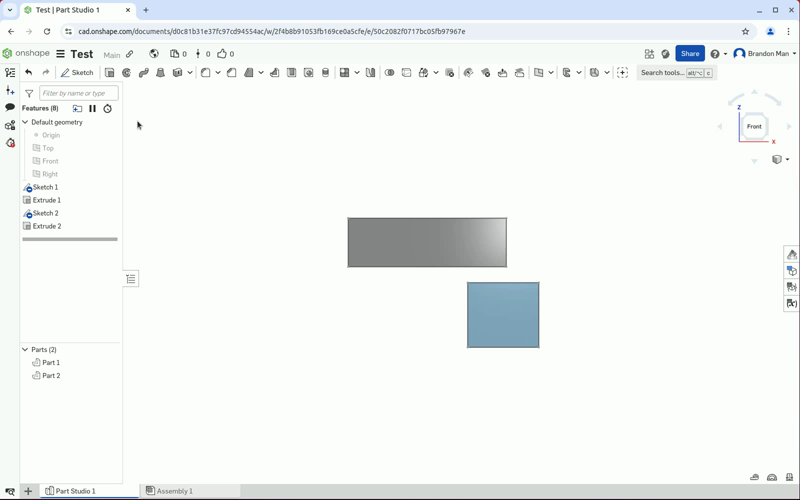
key(shift+7)
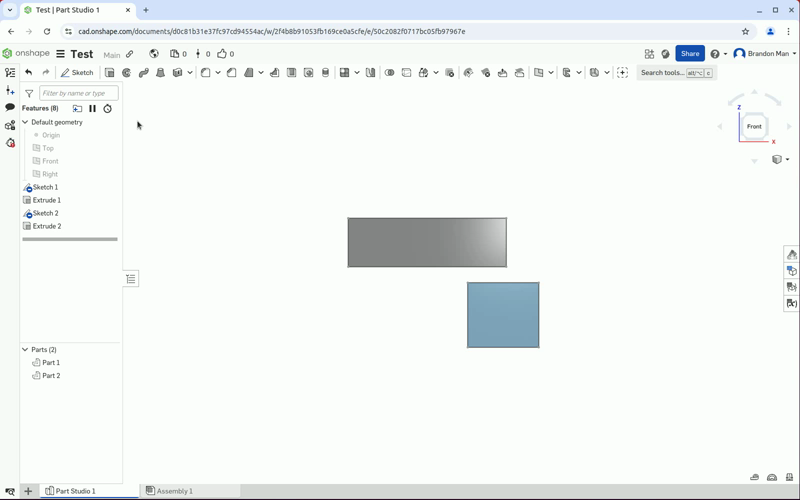
key(left, 2)
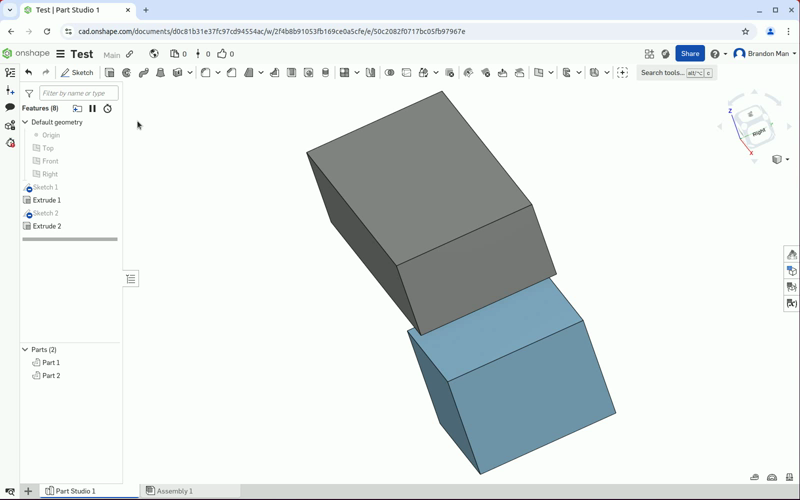
key(down, 2)
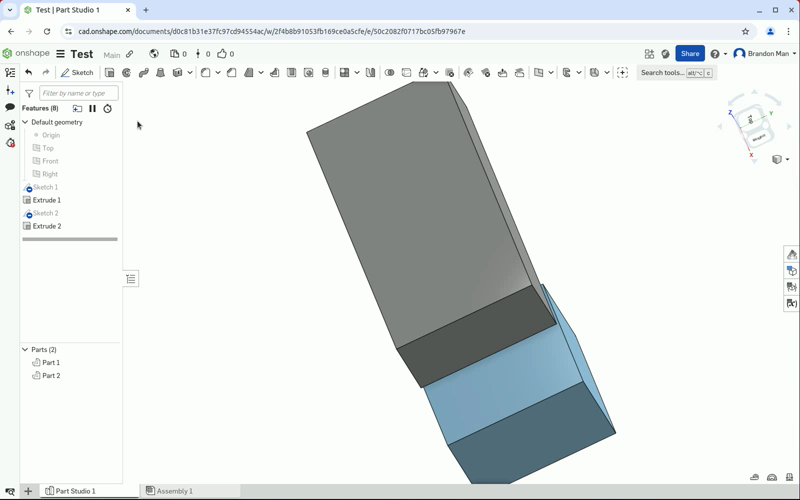
key(up, 2)
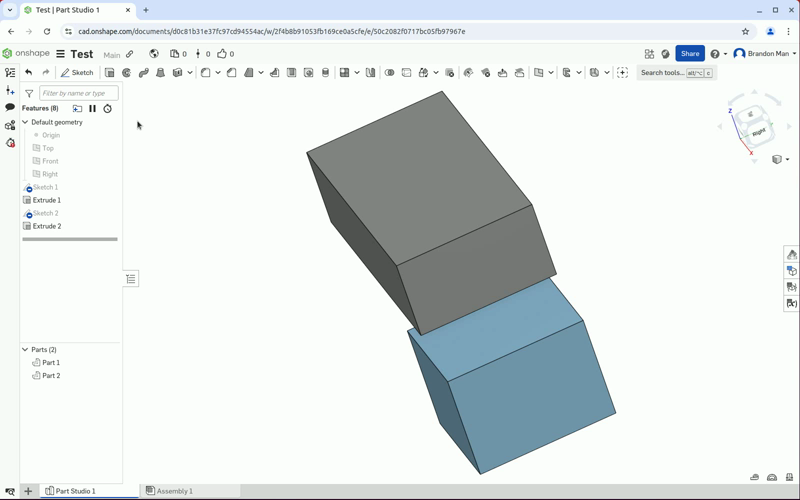
key(right, 2)
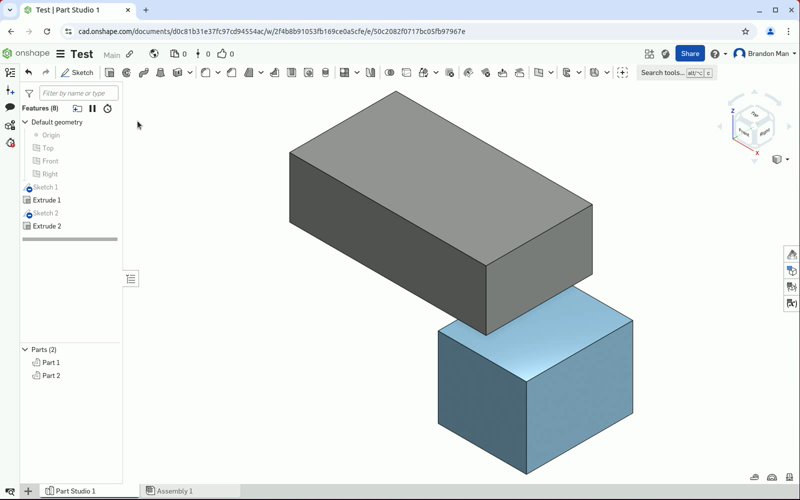
mouse_move(73, 189)
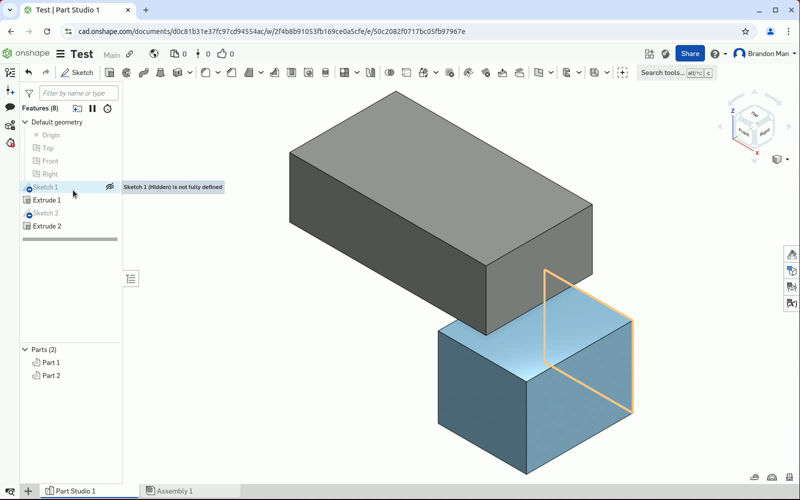
click(73, 189)